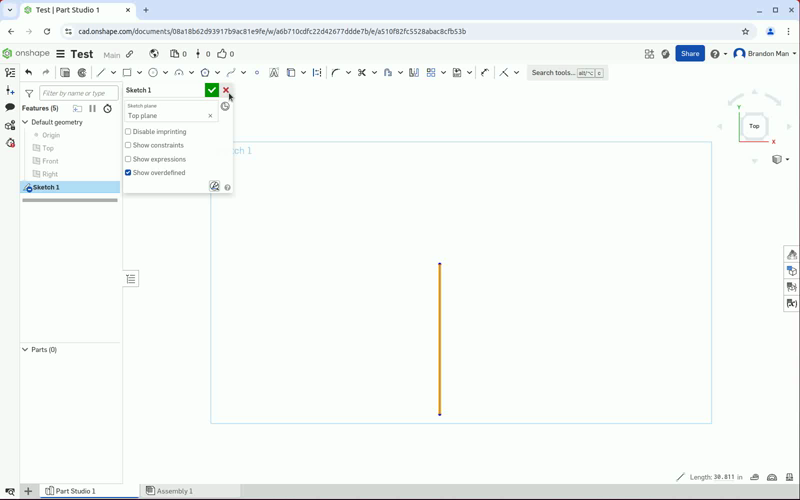
key(shift+h)
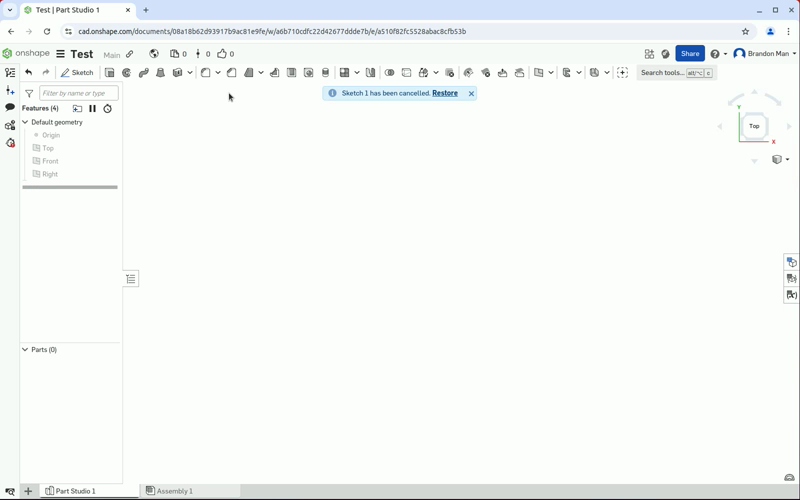
mouse_move(73, 352)
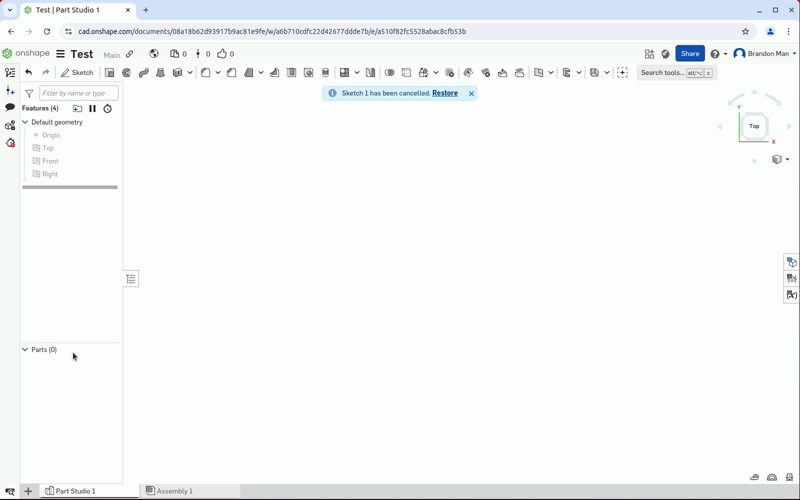
key(y)
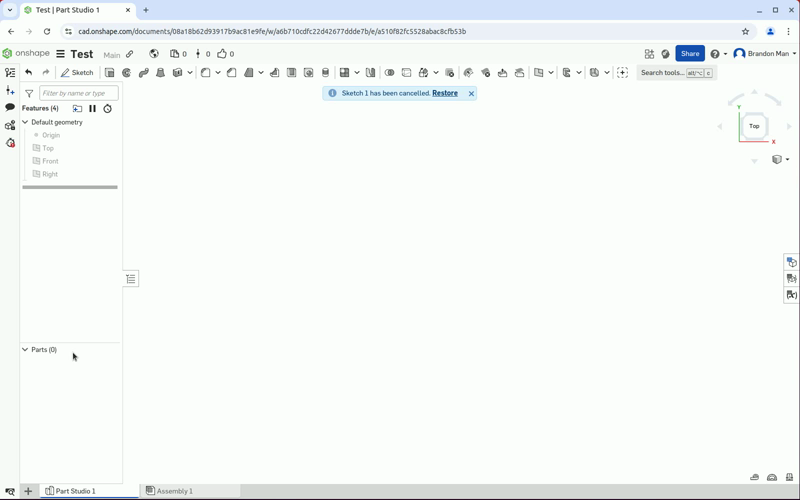
key(shift+p)
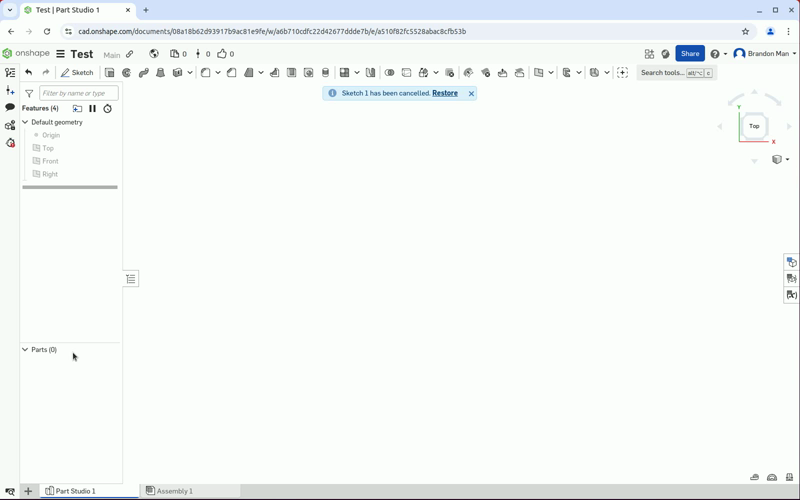
key(space)
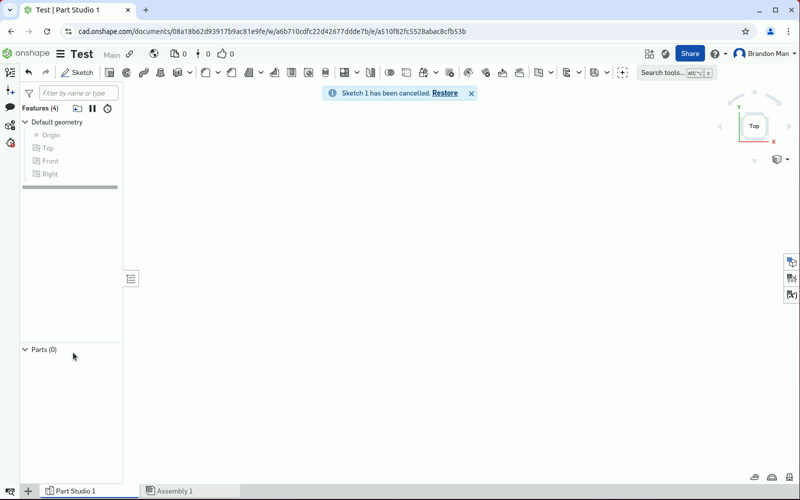
key_down(shift)
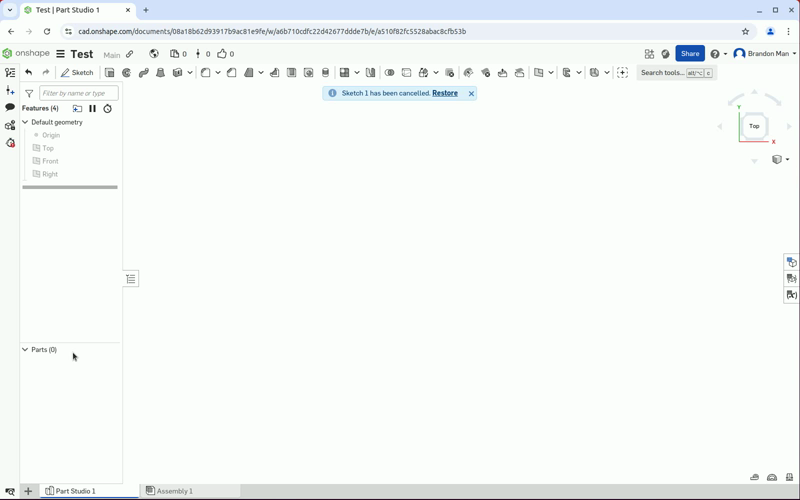
key(up)
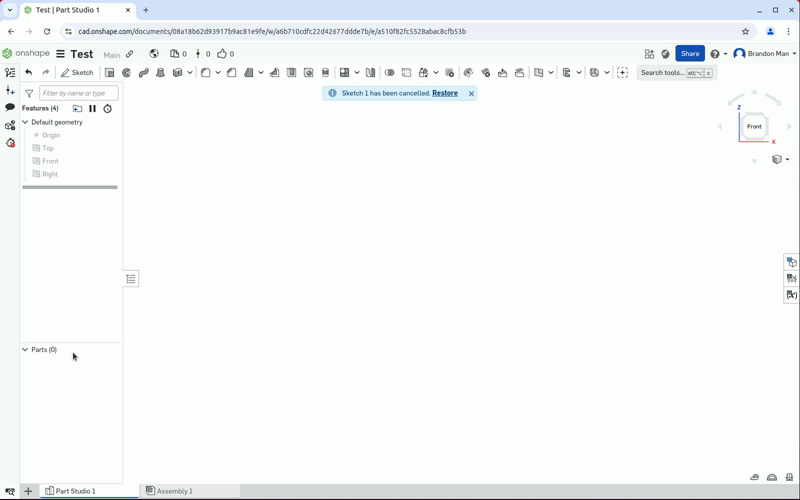
key_up(shift)
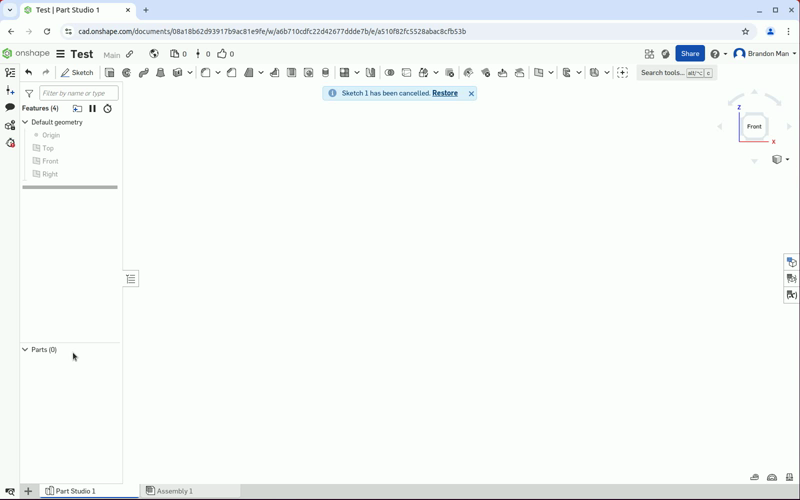
key(space)
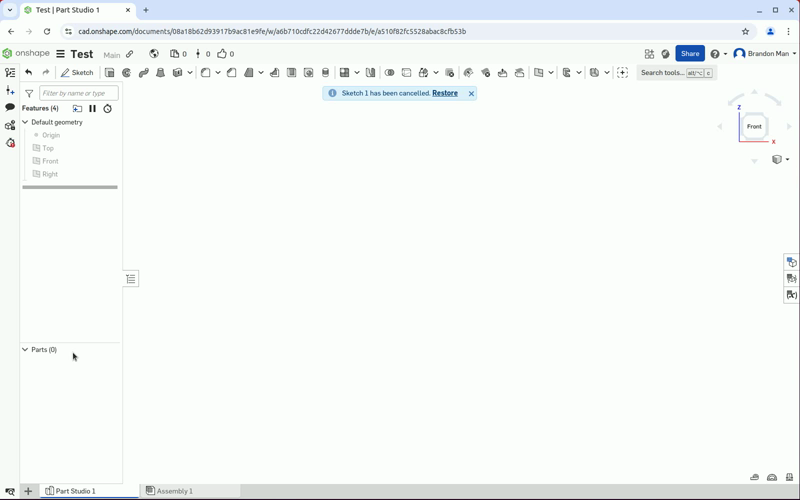
key_down(shift)
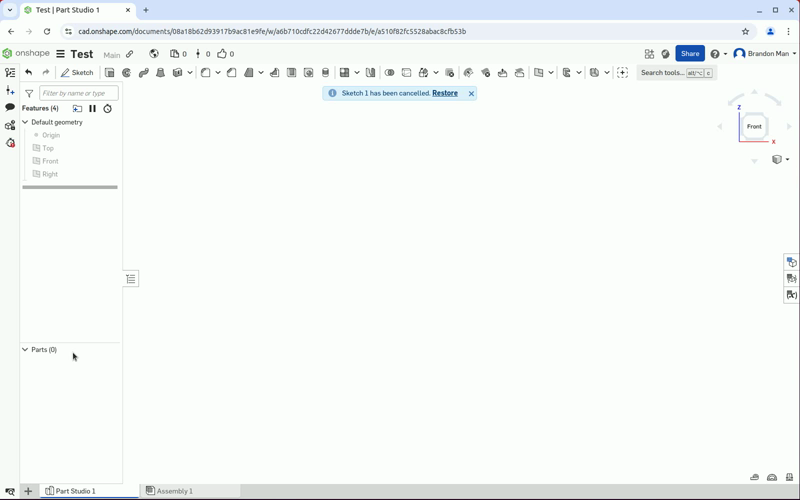
key(left)
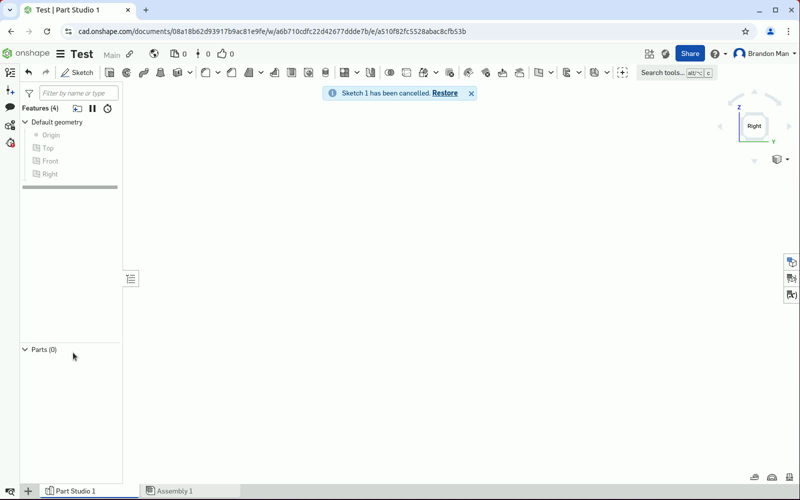
key_up(shift)
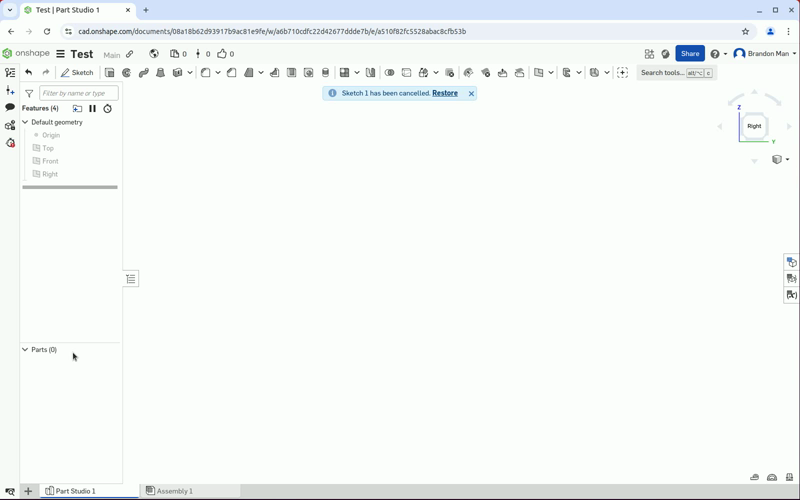
mouse_move(73, 352)
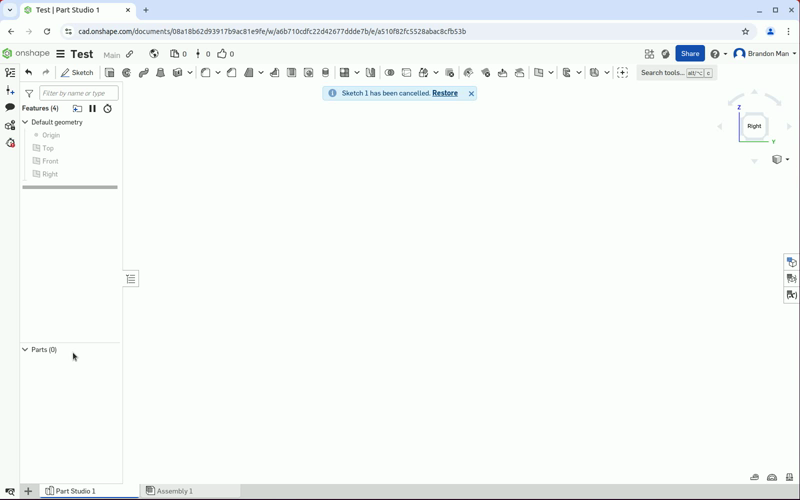
key(shift+y)
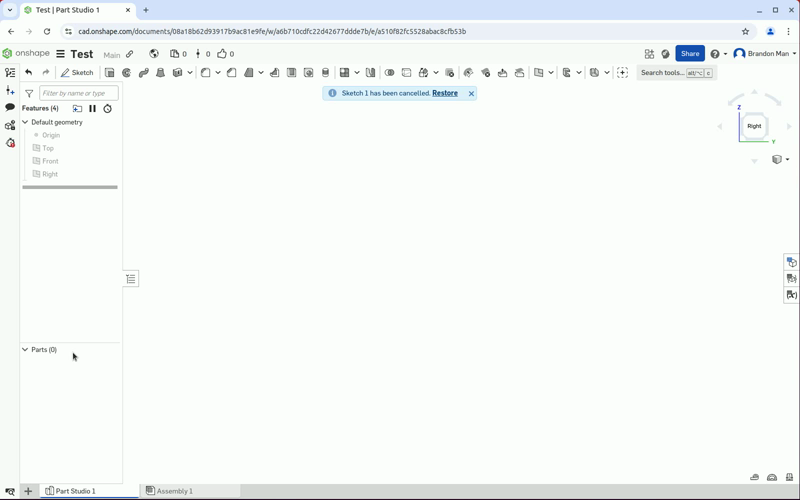
key(shift+s)
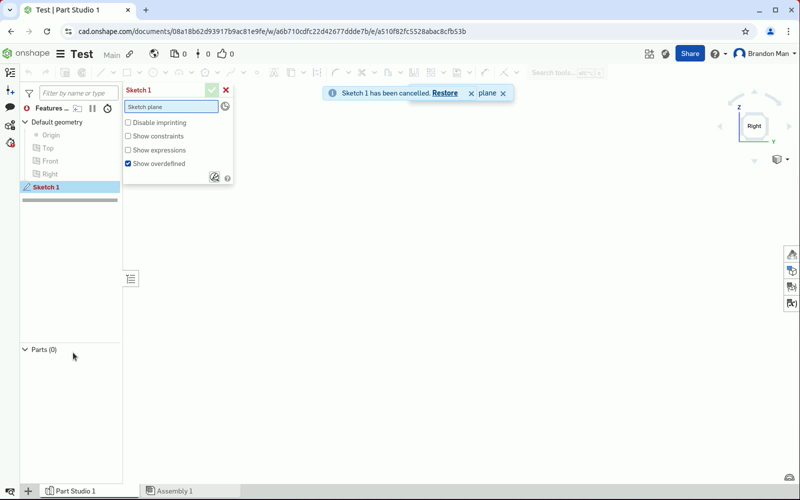
mouse_move(73, 176)
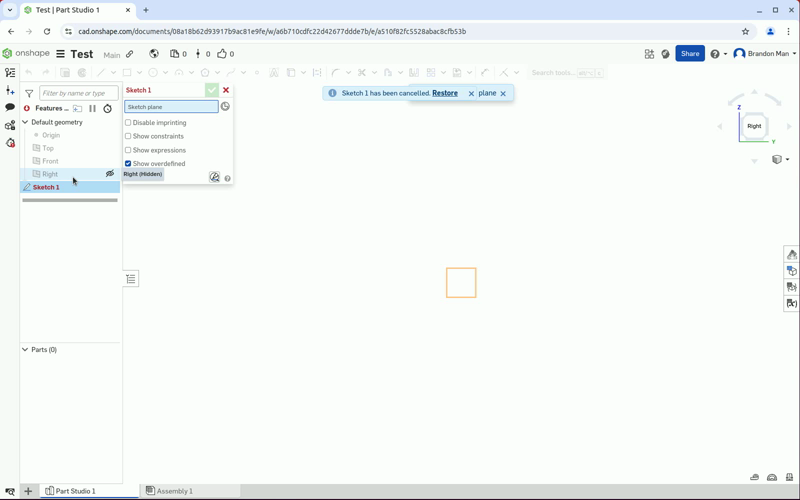
click(73, 176)
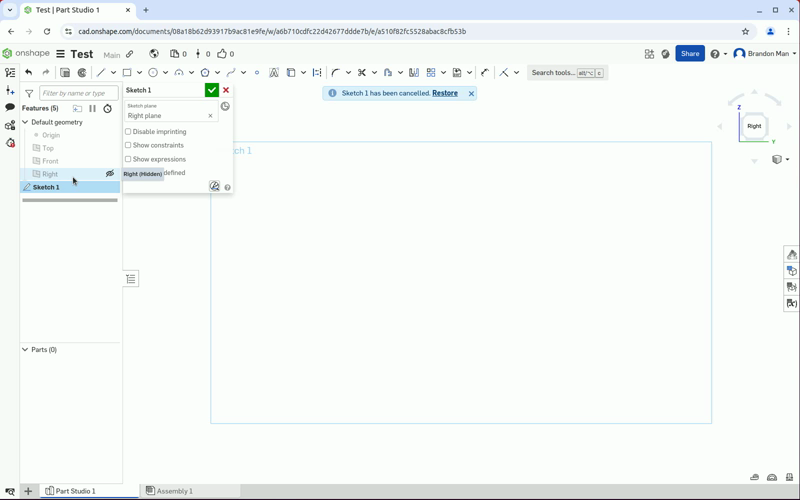
mouse_move(73, 352)
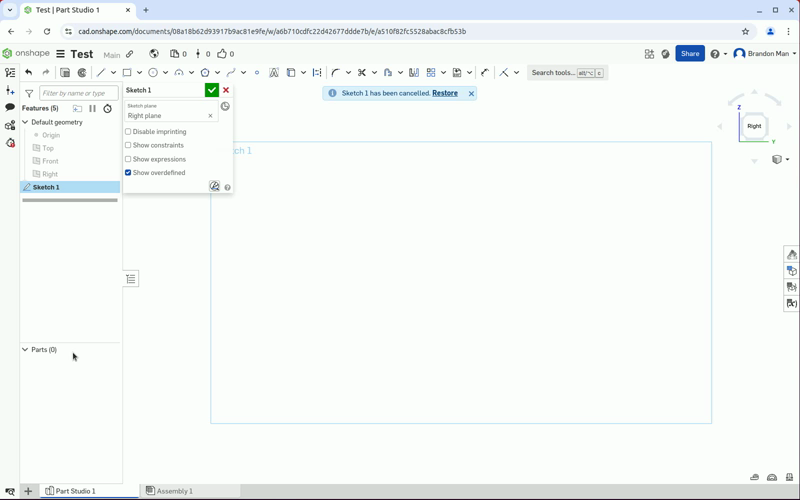
key(y)
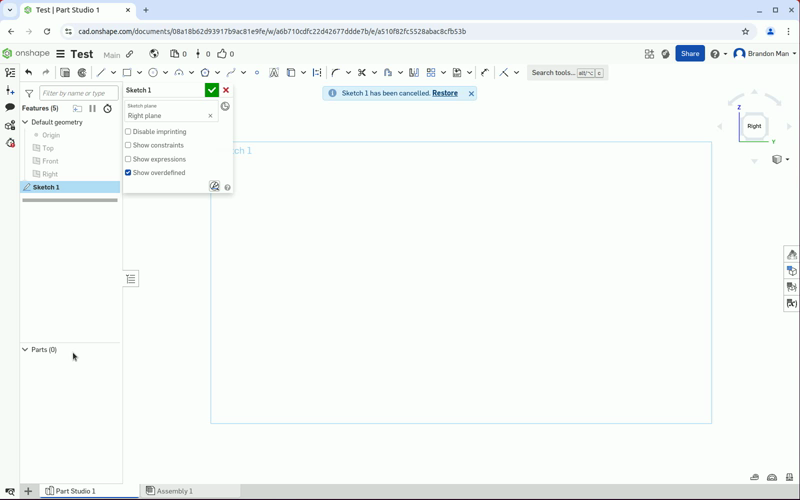
key(a)
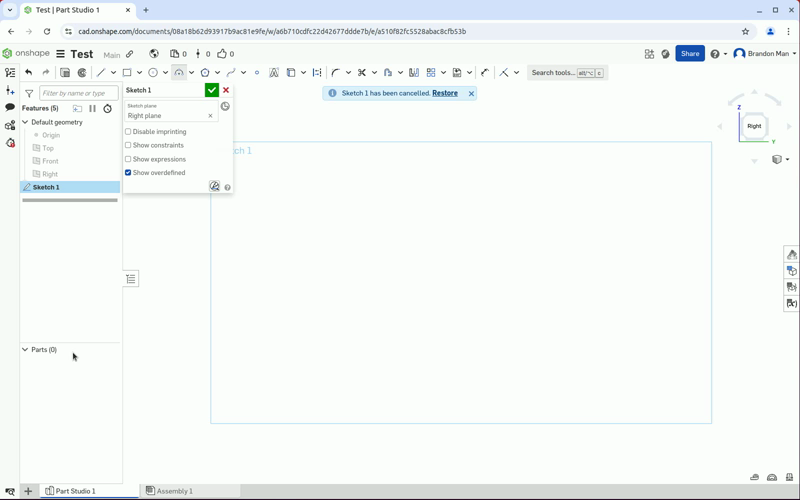
key_down(shift)
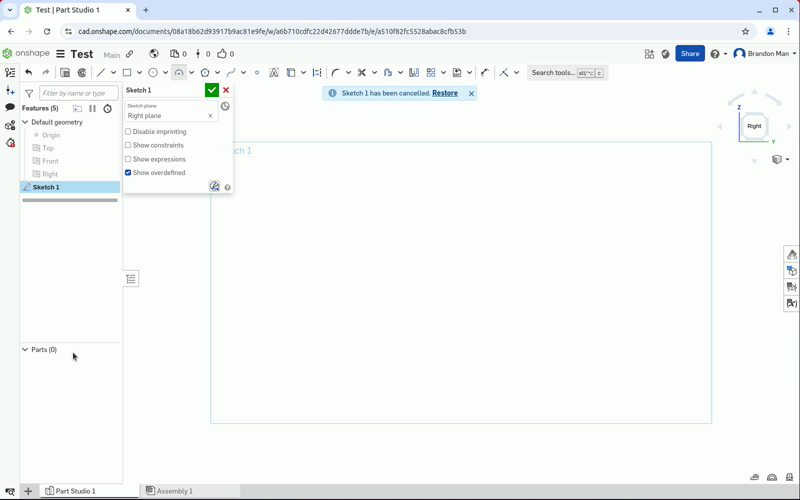
mouse_move(460, 187)
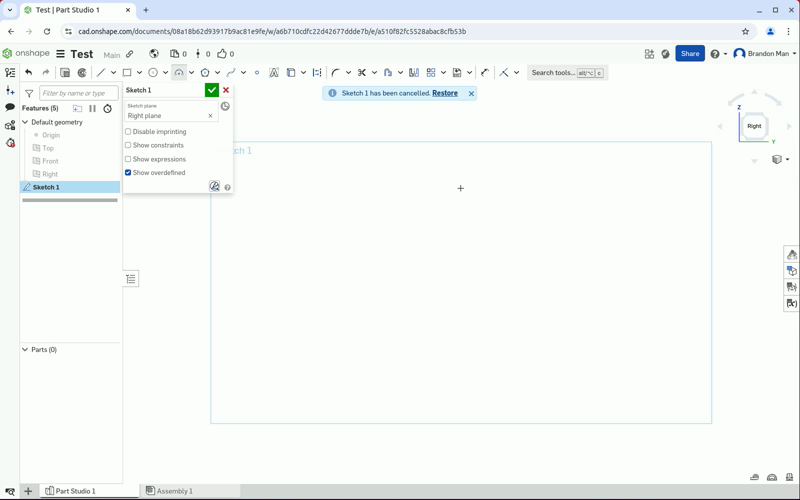
click(460, 187)
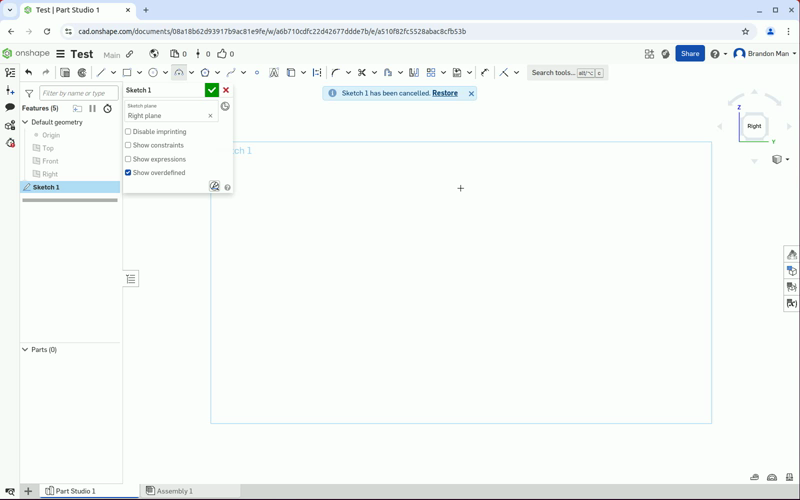
key_up(shift)
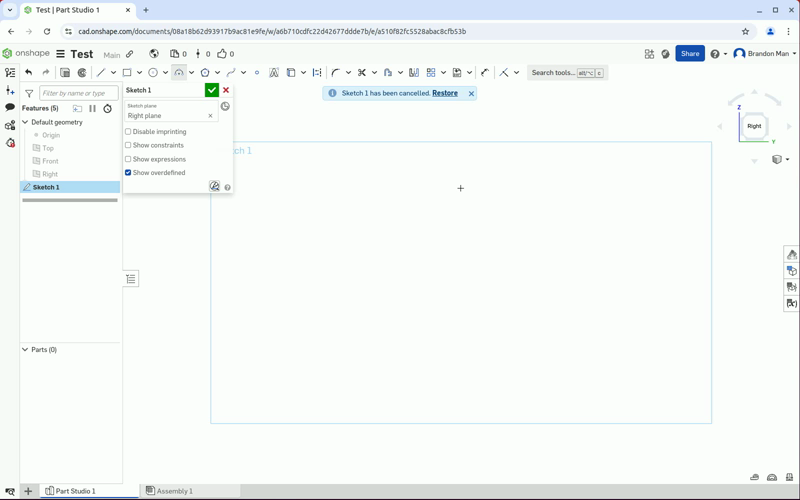
key_down(shift)
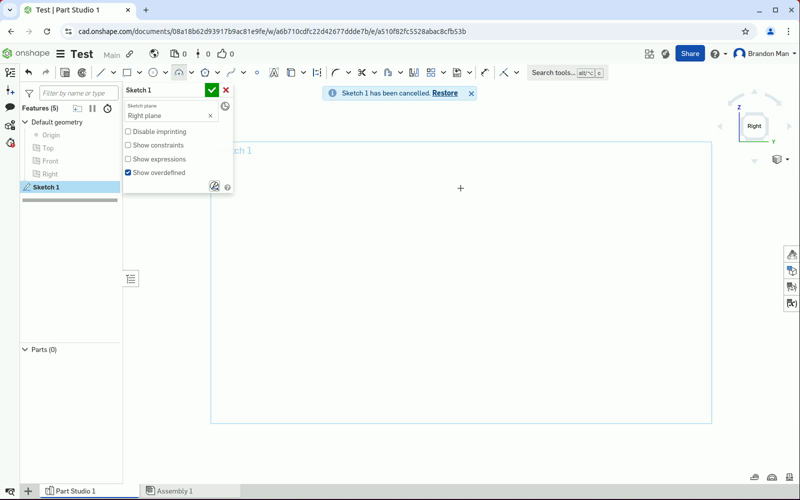
mouse_move(460, 169)
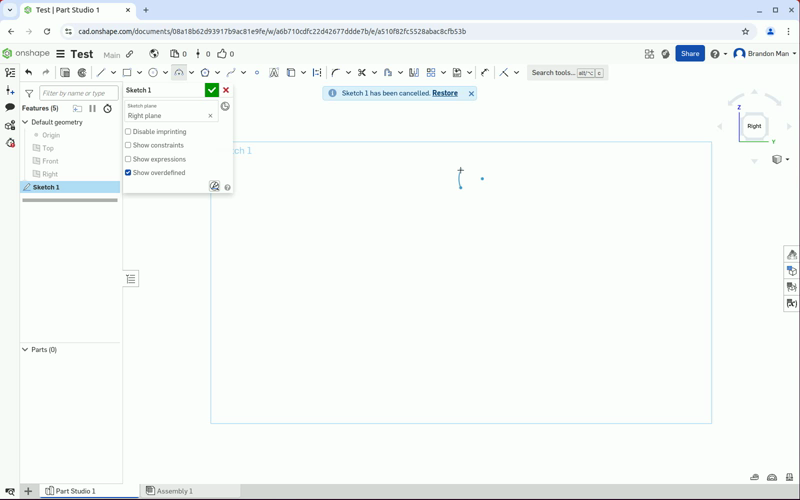
click(460, 169)
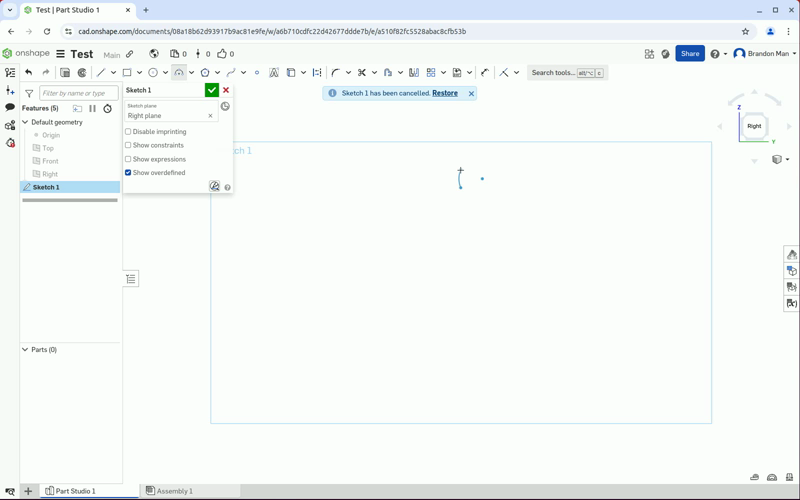
mouse_move(470, 178)
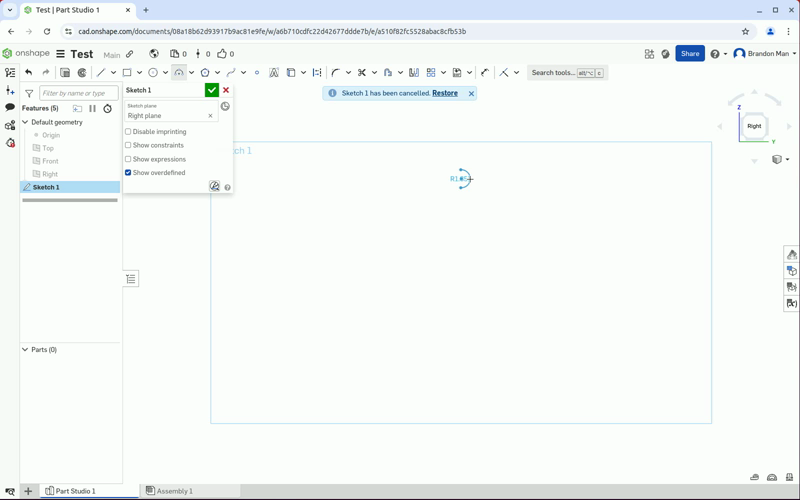
click(470, 178)
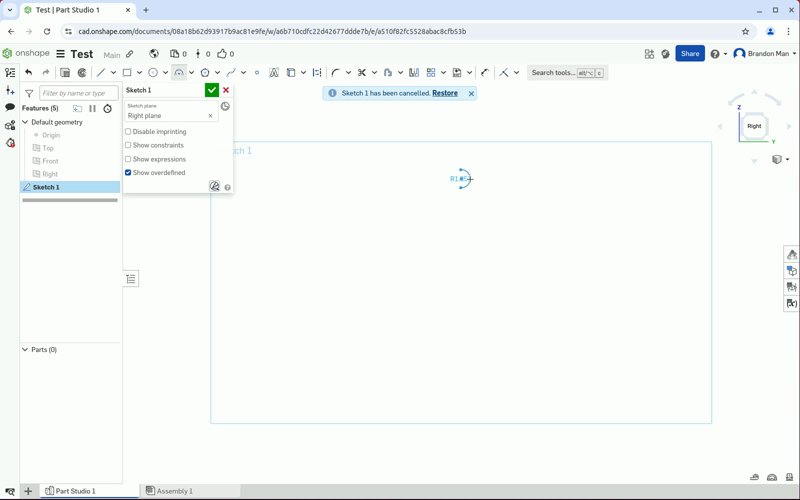
key_up(shift)
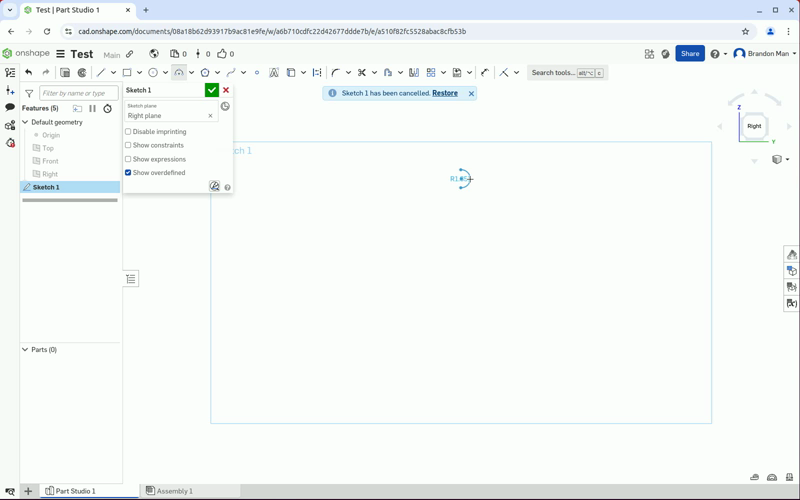
key(esc)
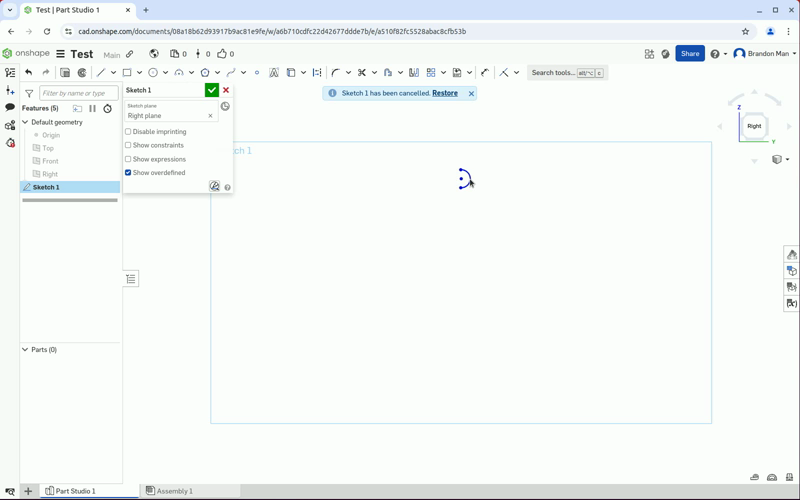
key(l)
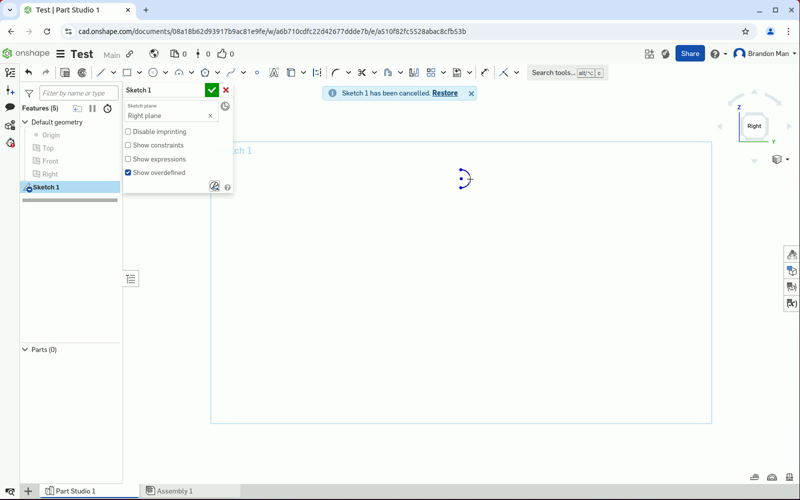
mouse_move(460, 169)
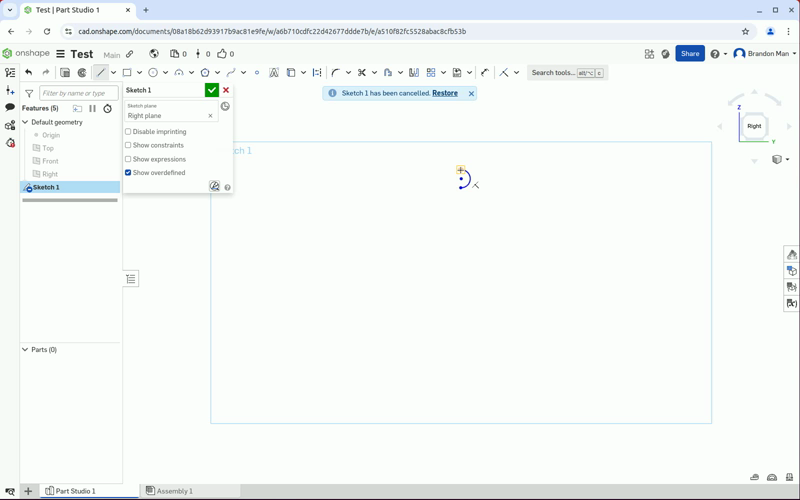
click(460, 169)
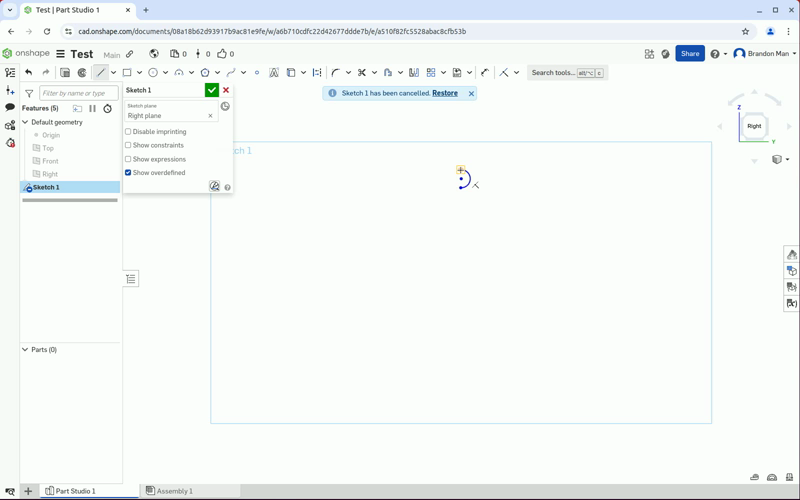
mouse_move(490, 169)
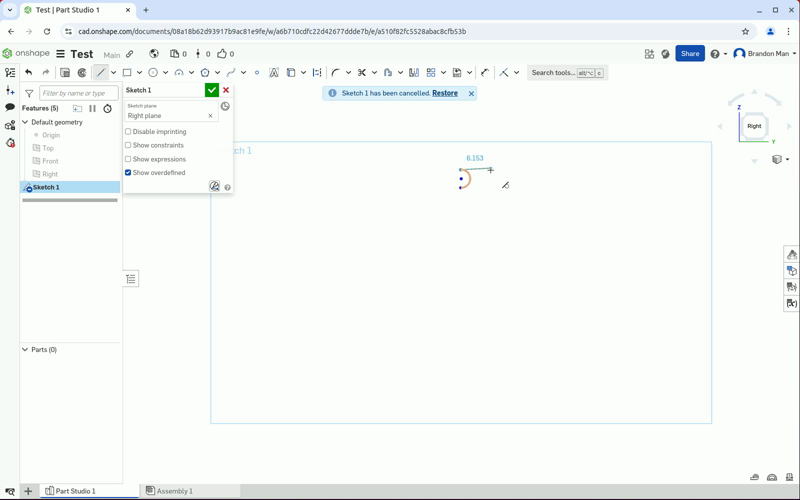
key_down(shift)
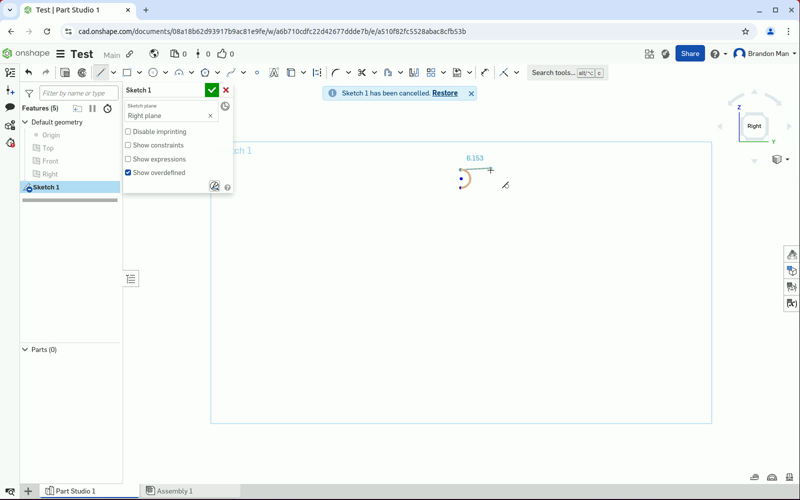
mouse_move(460, 187)
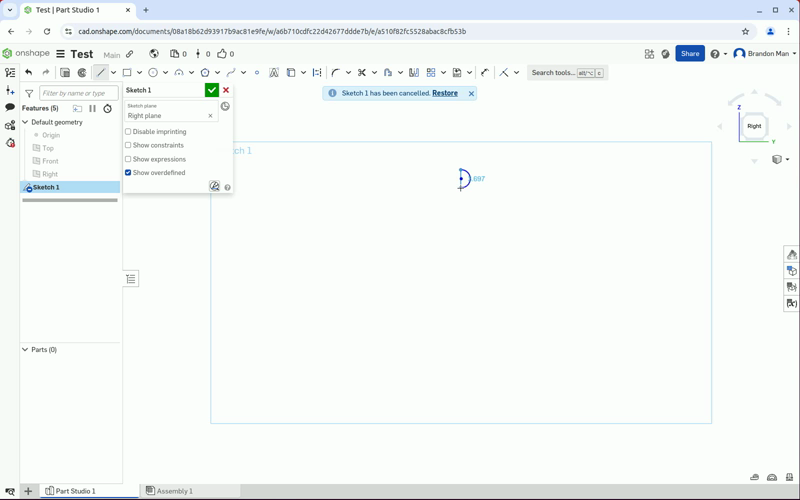
key_up(shift)
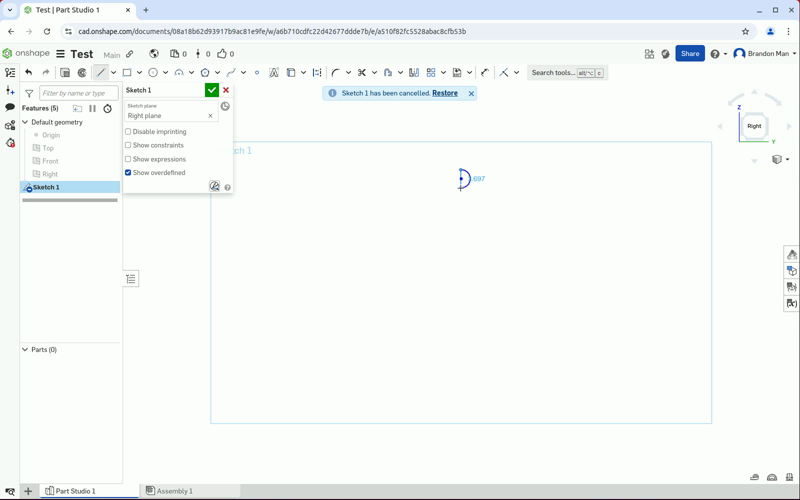
click(460, 187)
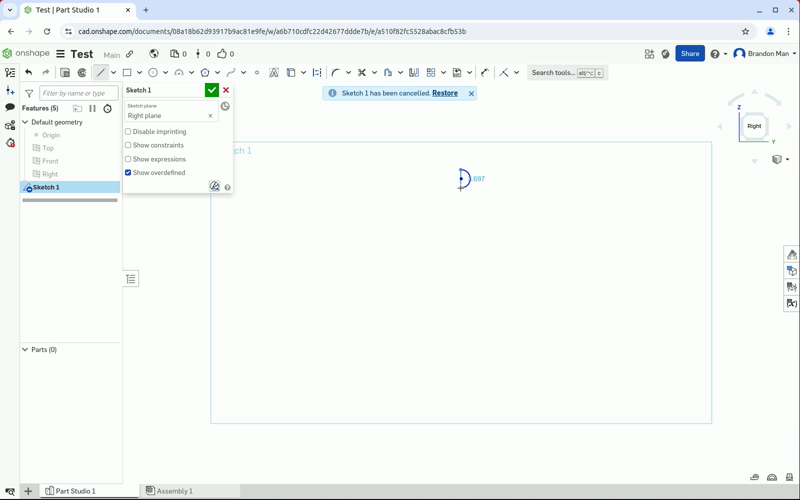
key(esc)
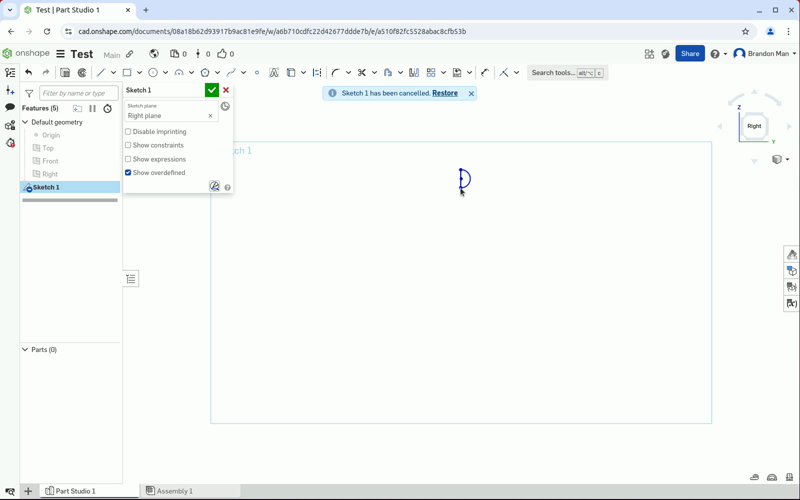
mouse_move(464, 170)
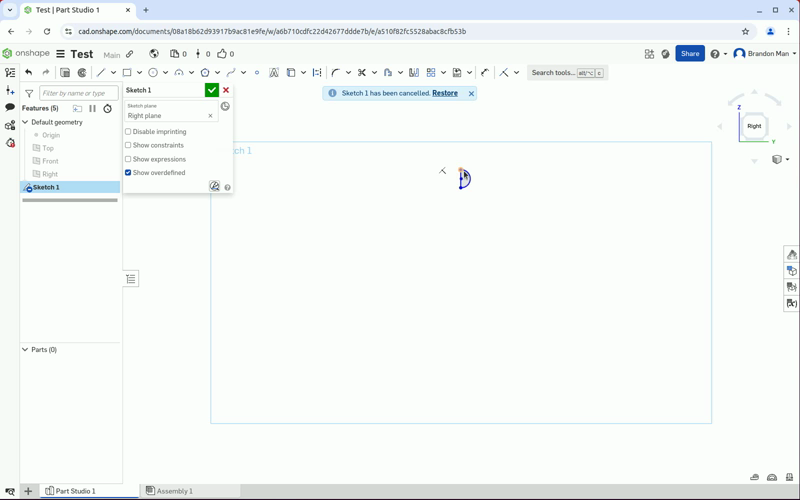
scroll(6)
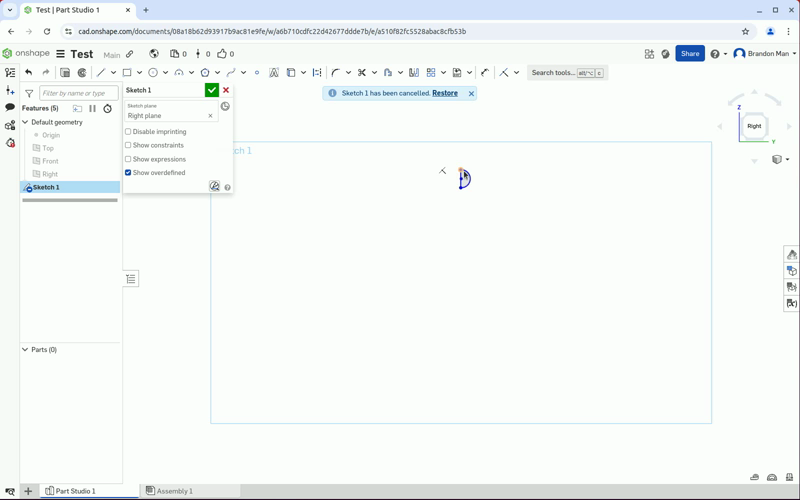
scroll(6)
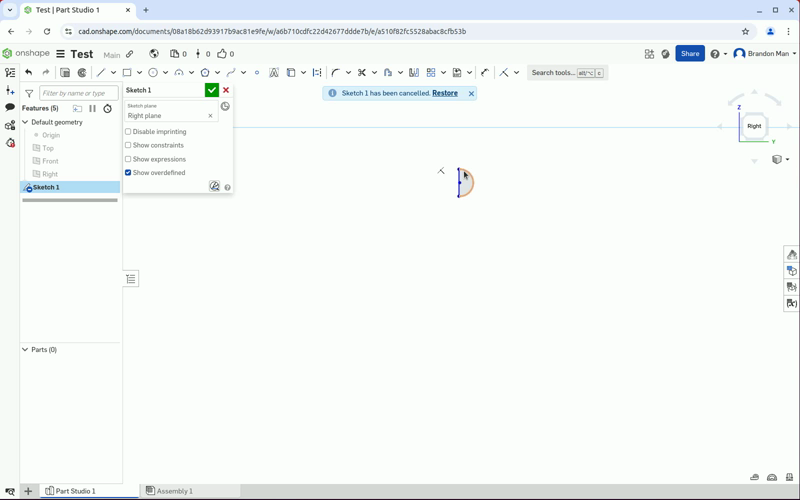
scroll(6)
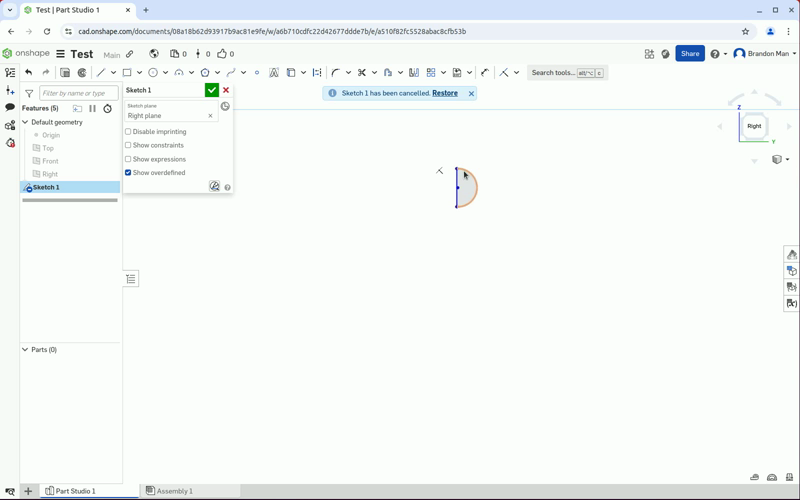
scroll(6)
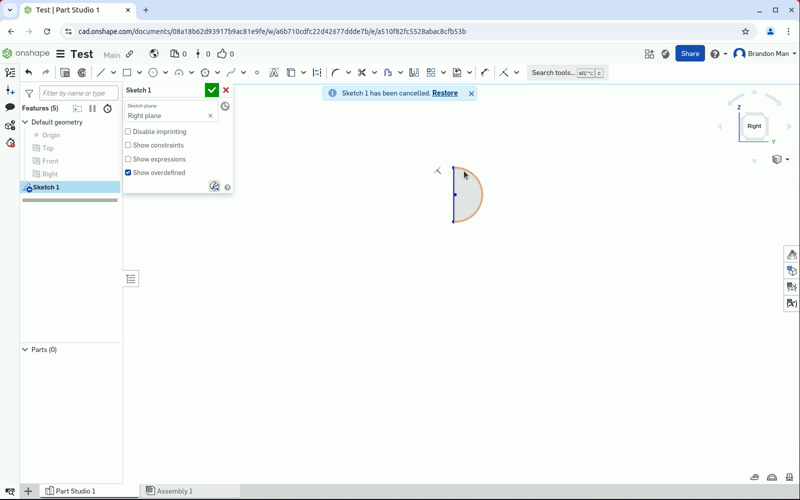
scroll(6)
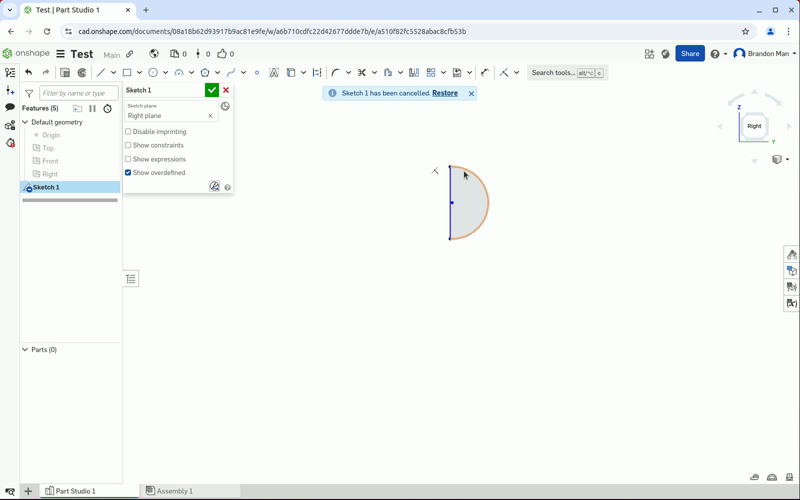
scroll(6)
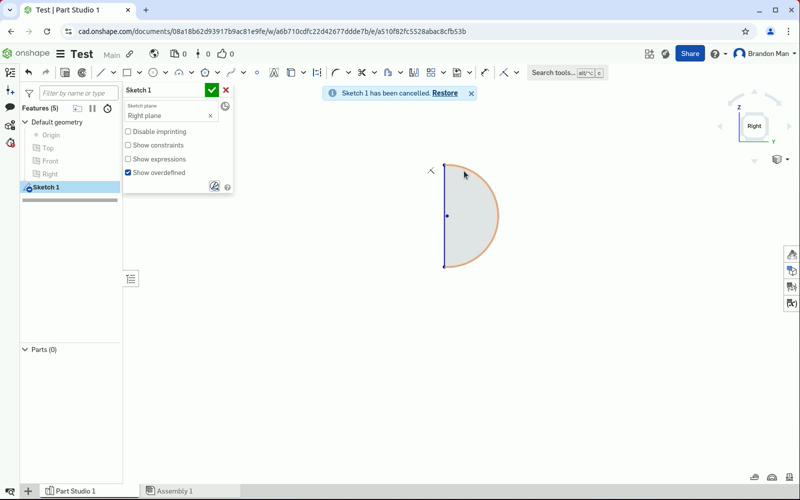
scroll(6)
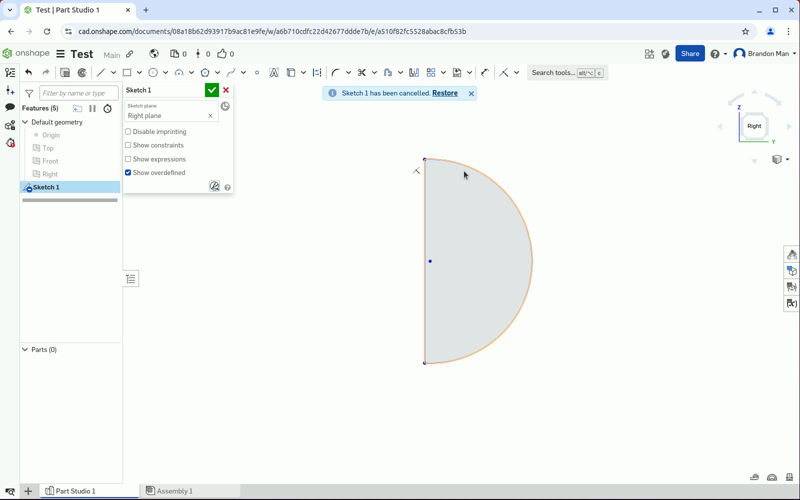
click(464, 170)
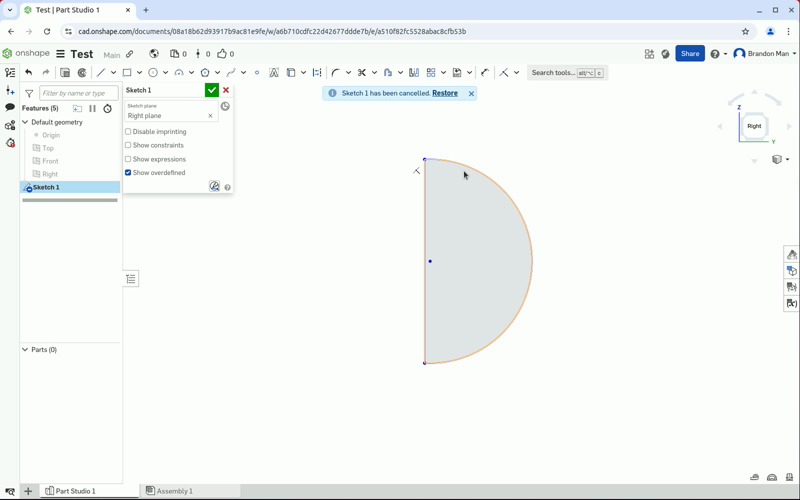
scroll(-6)
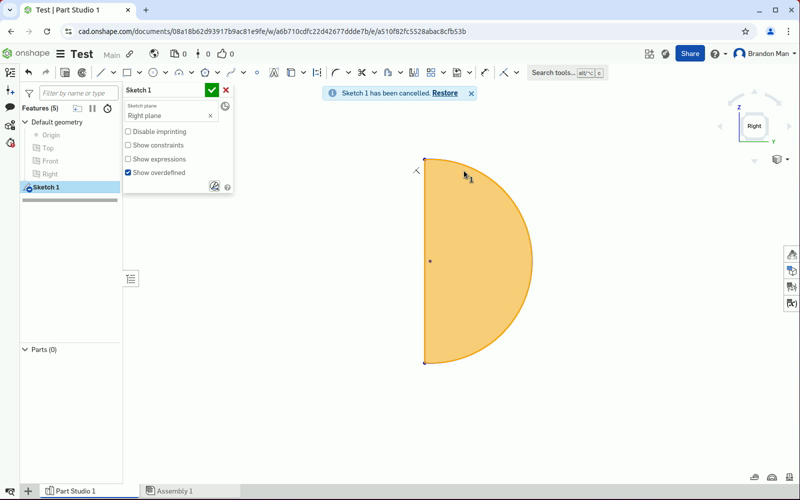
scroll(-6)
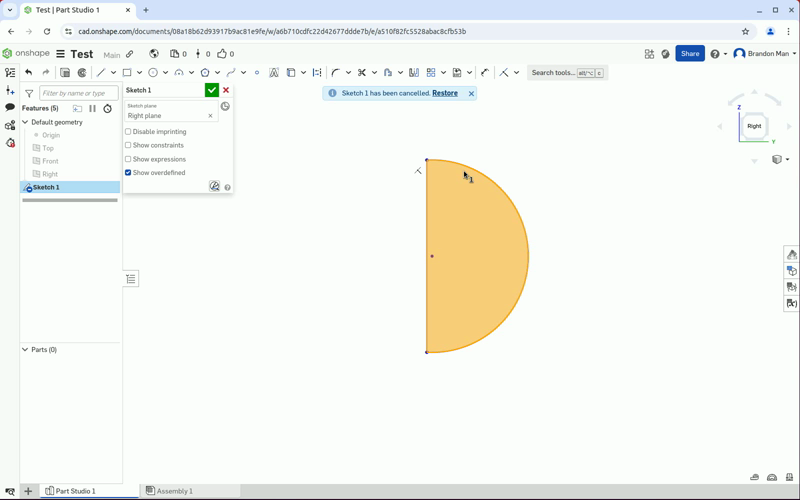
scroll(-6)
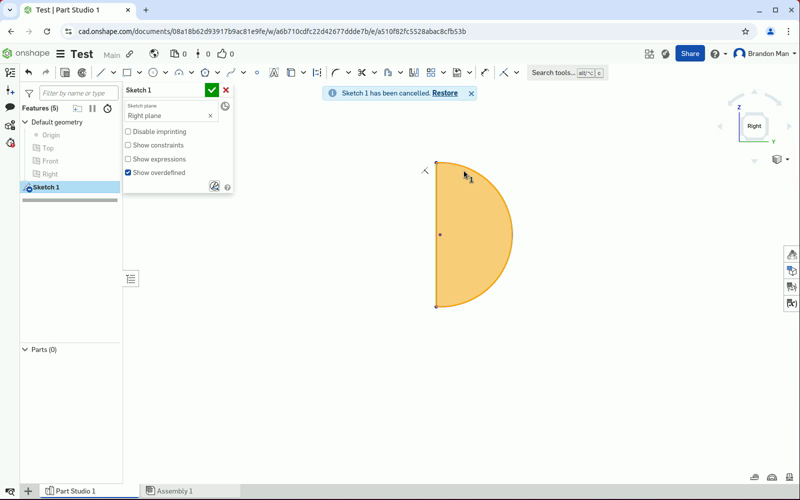
scroll(-6)
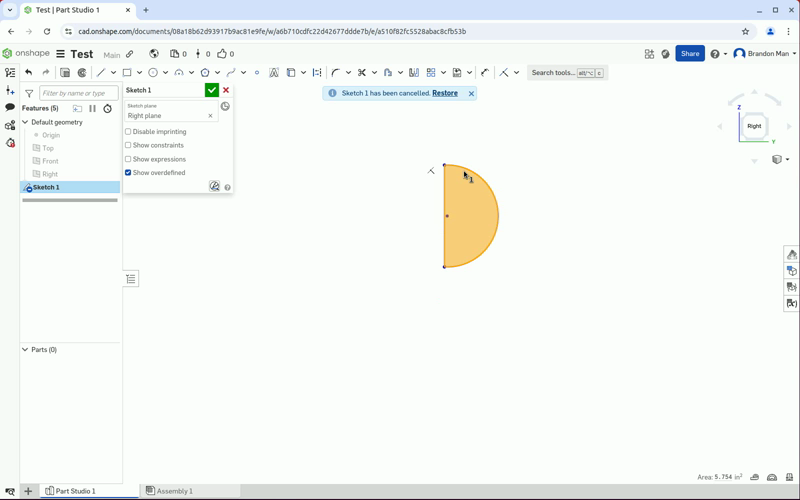
scroll(-6)
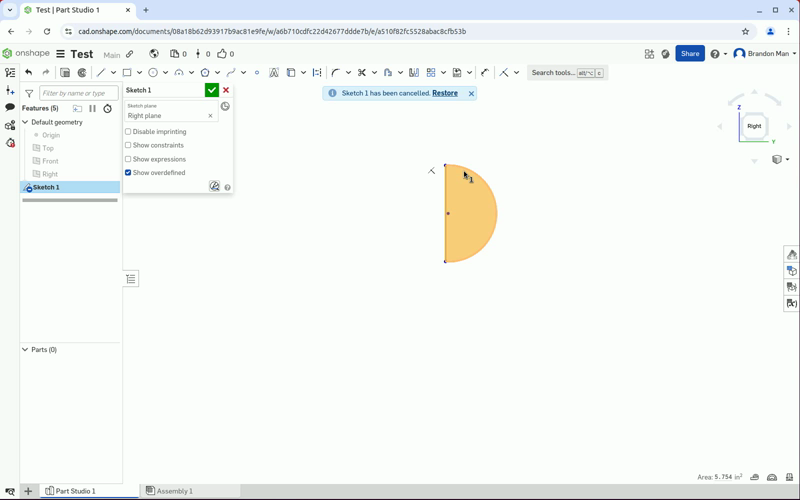
scroll(-6)
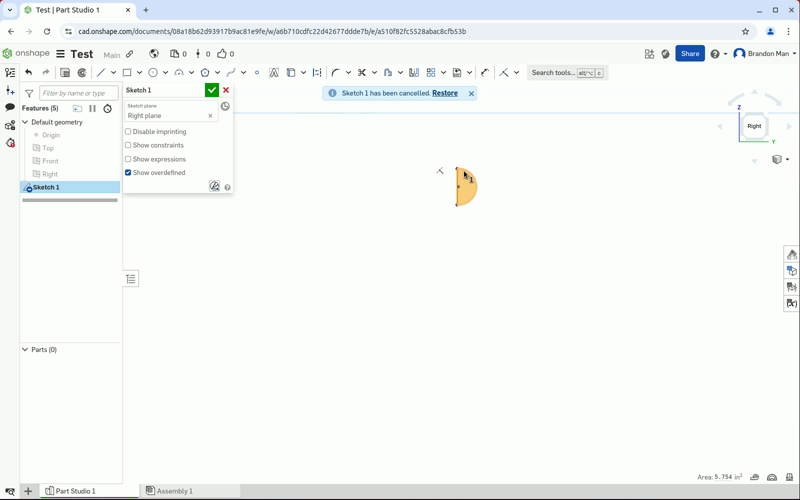
scroll(-6)
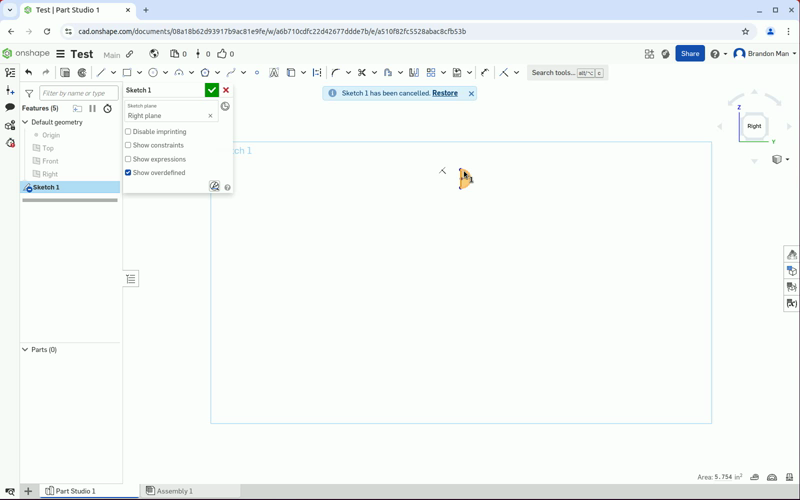
mouse_move(73, 352)
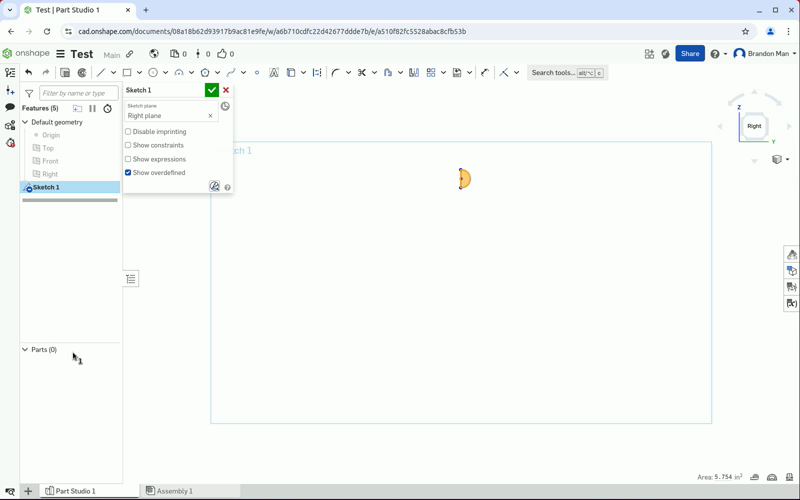
key(shift+y)
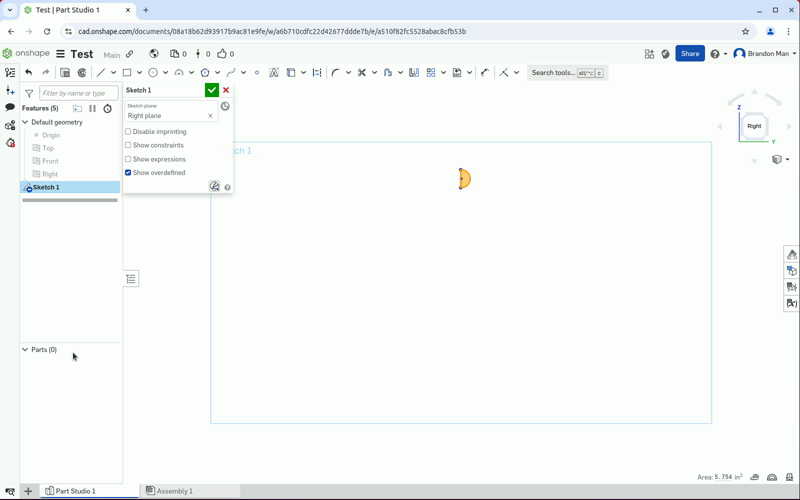
key(shift+e)
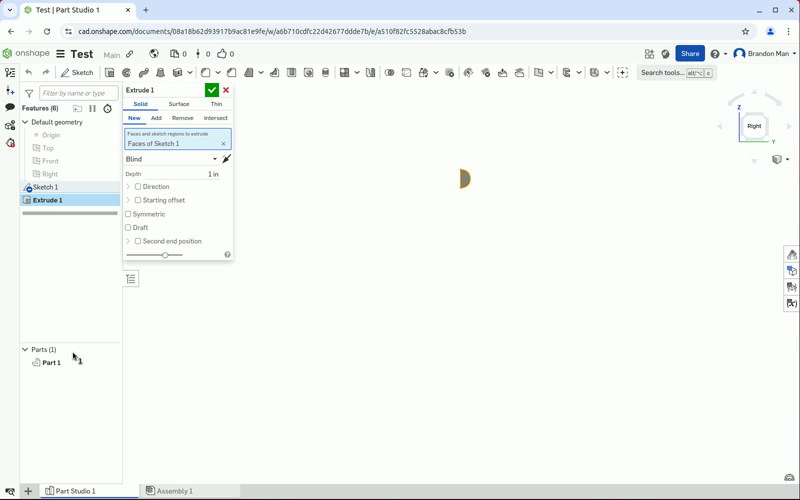
mouse_move(143, 106)
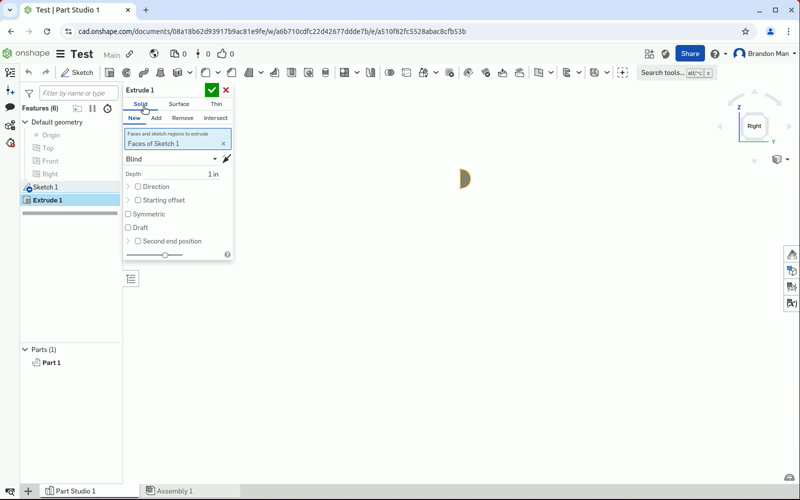
click(143, 106)
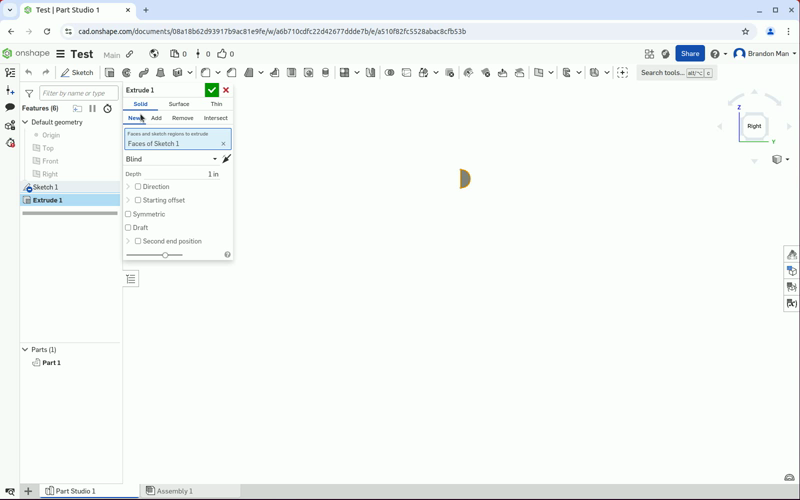
mouse_move(137, 120)
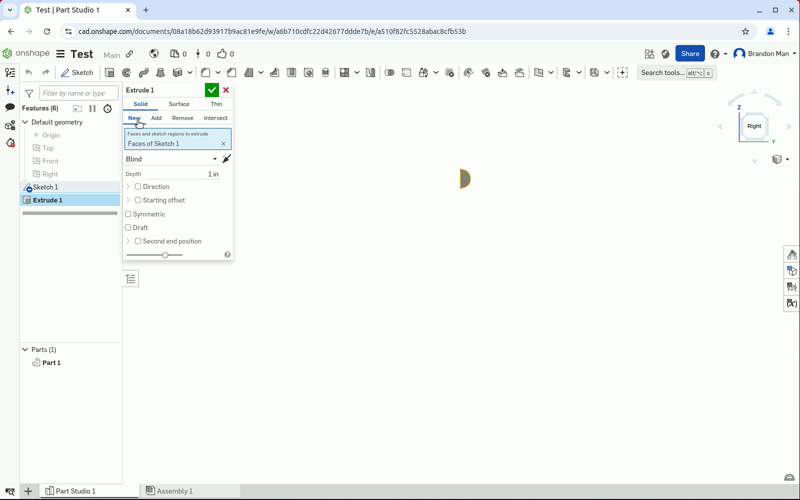
click(137, 120)
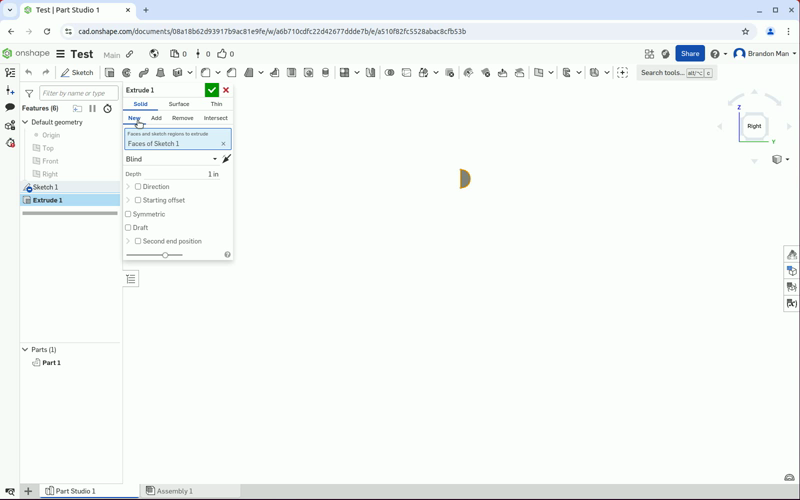
key(tab, 4)
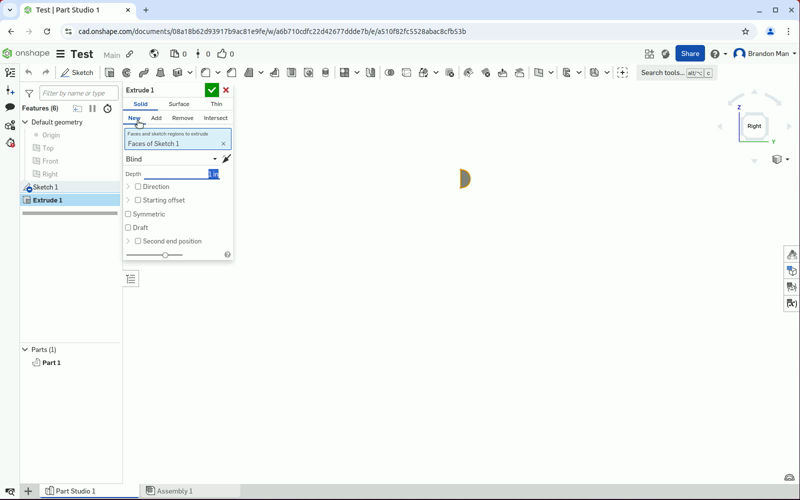
text(-5.777)
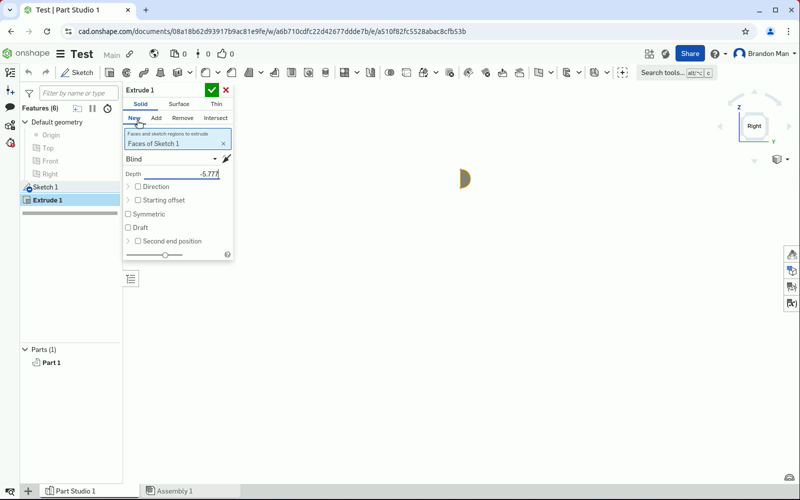
key(enter)
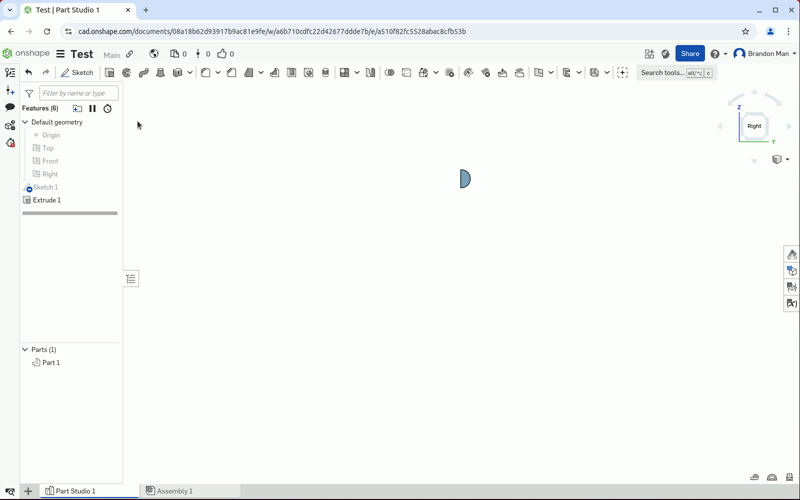
key(shift+h)
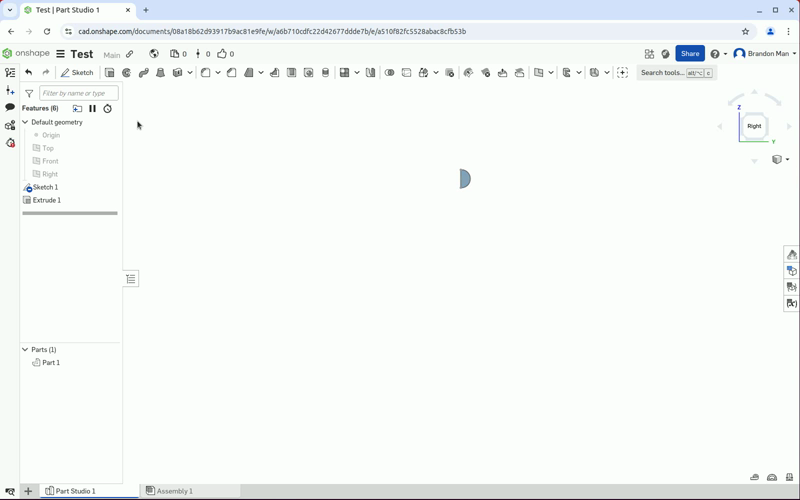
key(shift+h)
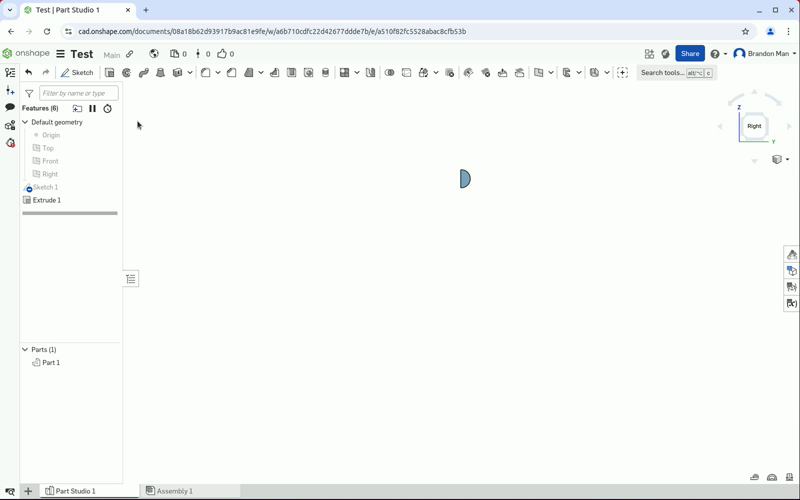
mouse_move(73, 189)
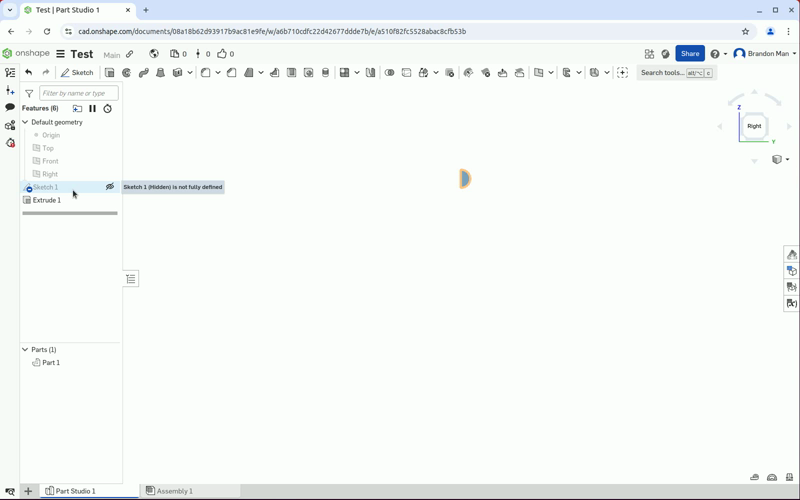
click(73, 189)
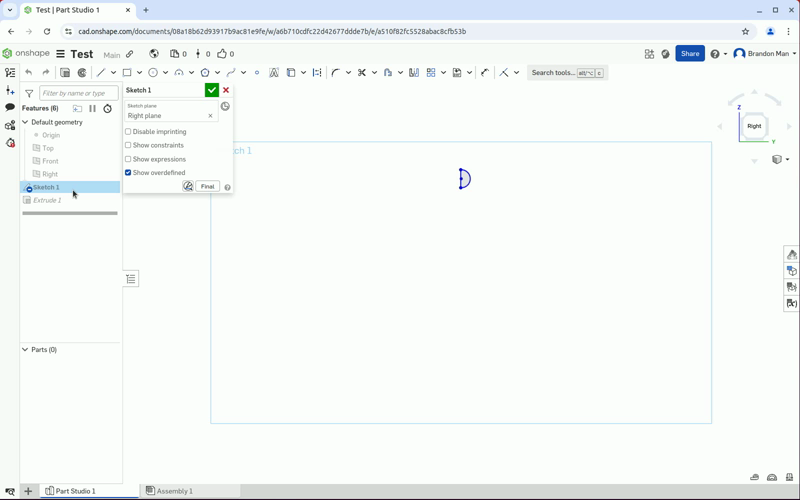
mouse_move(229, 92)
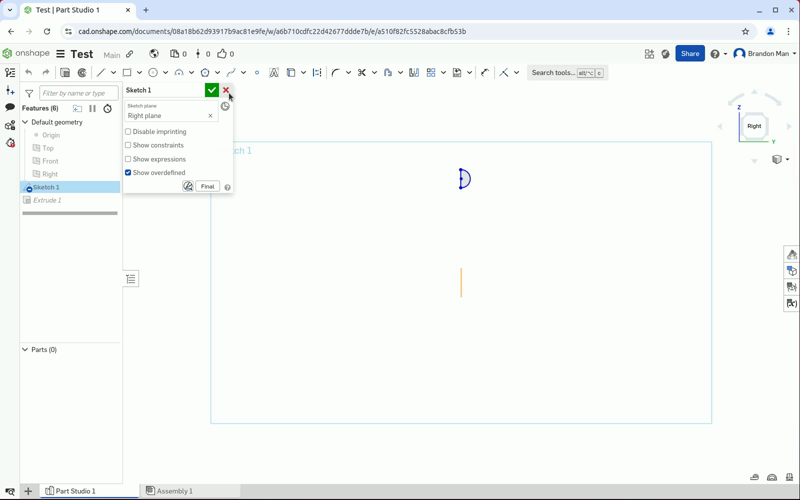
click(229, 92)
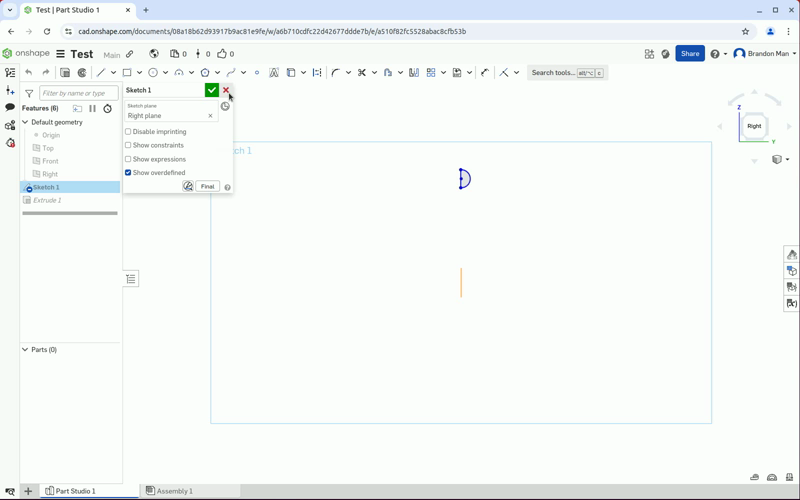
key(shift+s)
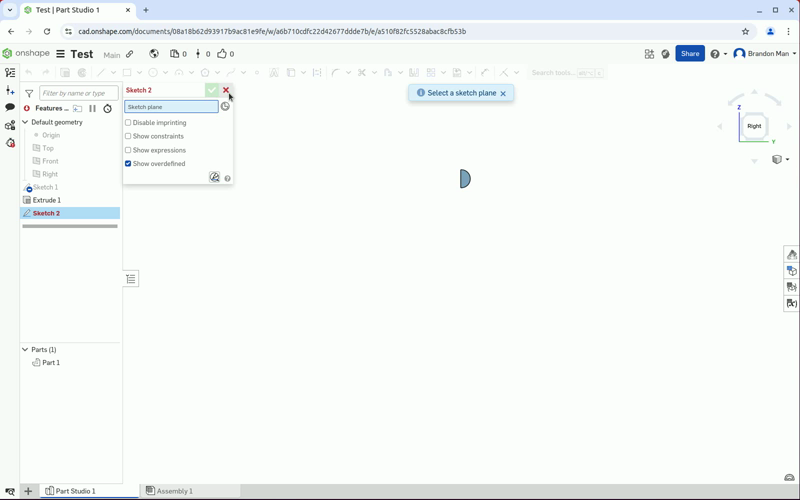
mouse_move(73, 176)
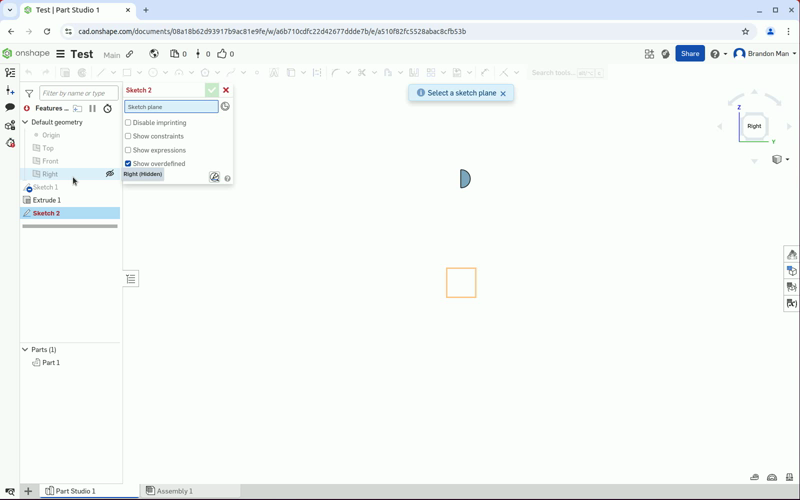
click(73, 176)
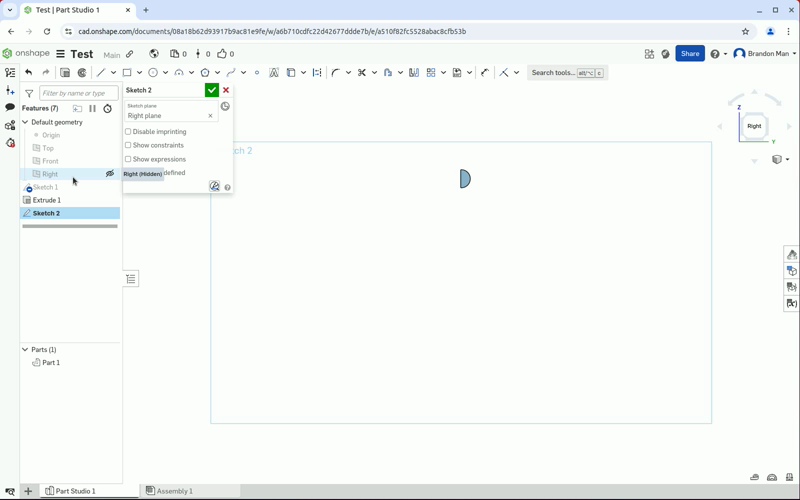
mouse_move(73, 352)
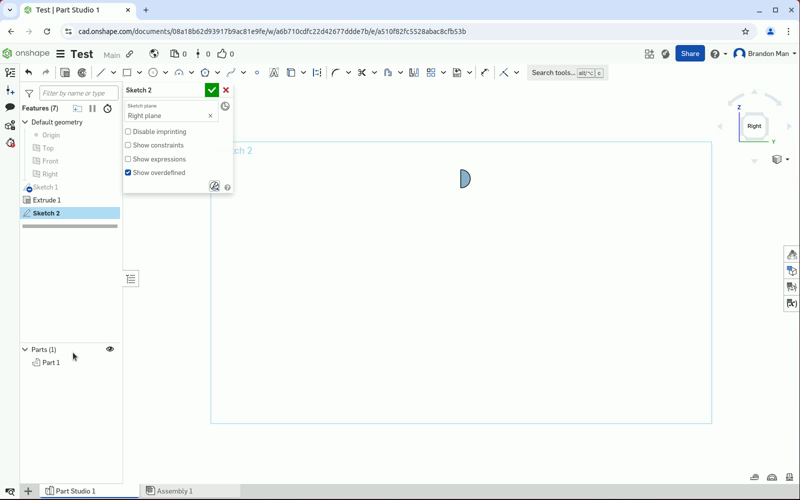
key(y)
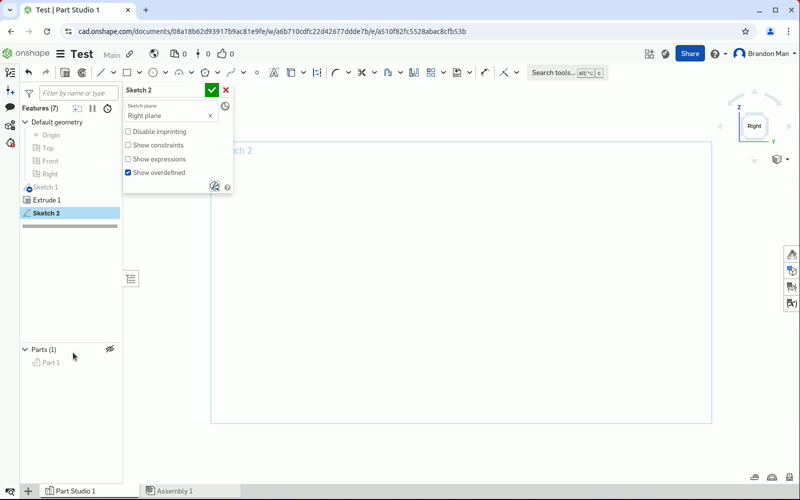
key(c)
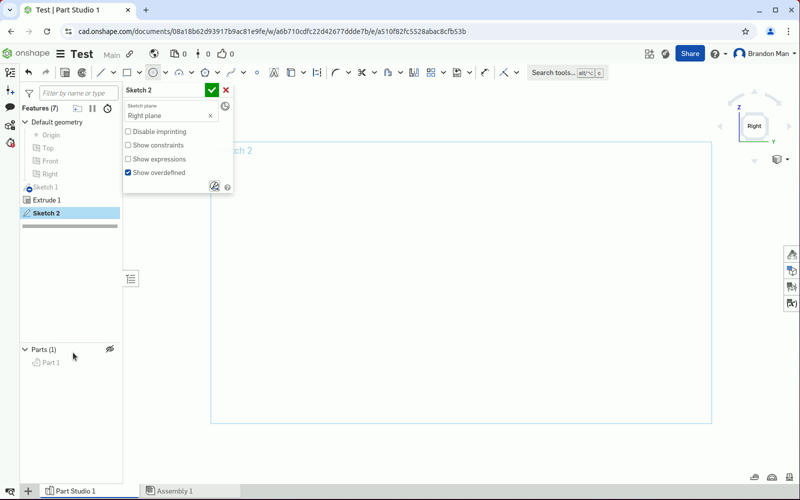
key_down(shift)
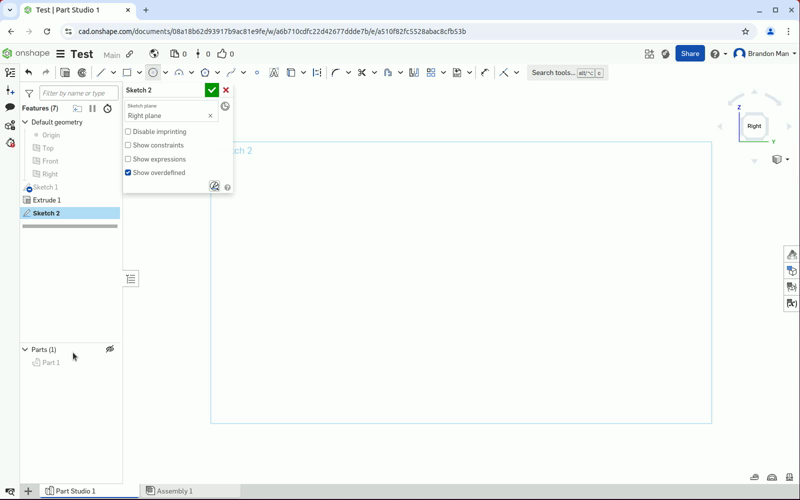
mouse_move(461, 282)
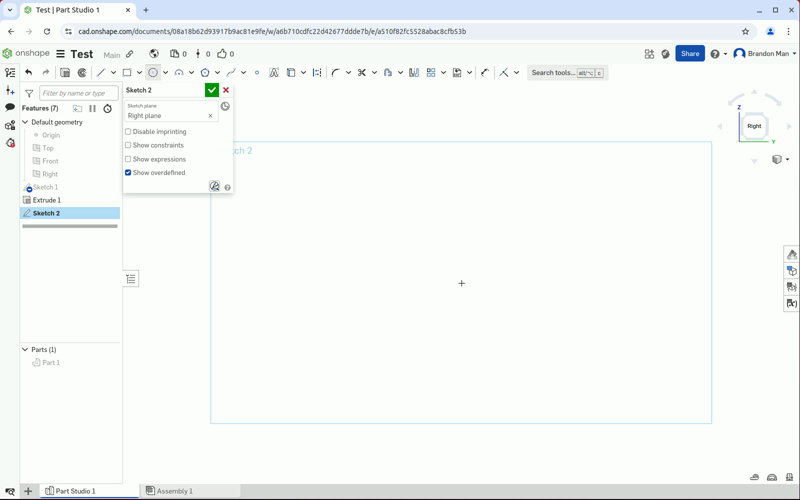
click(461, 282)
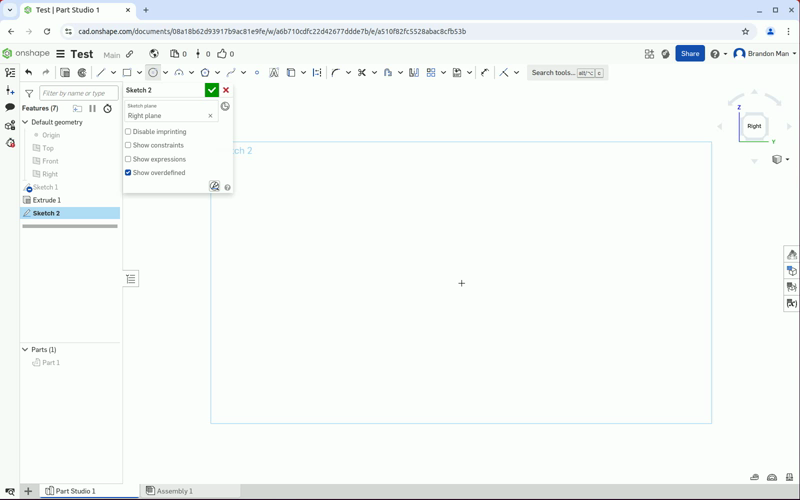
key_up(shift)
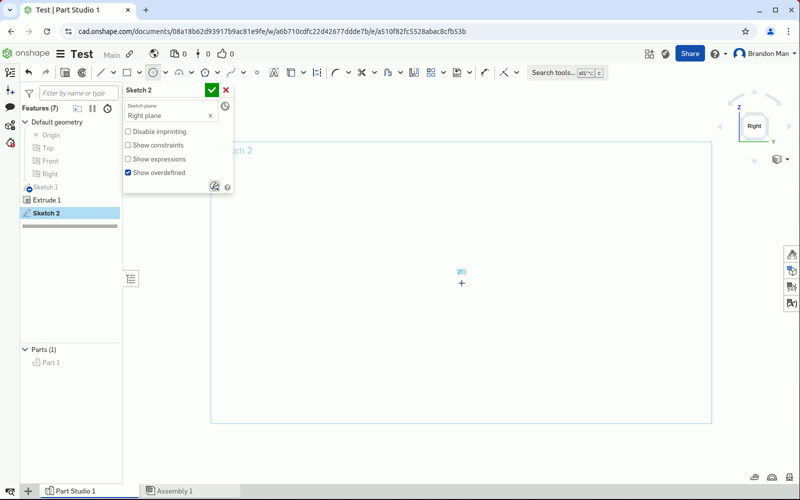
mouse_move(499, 282)
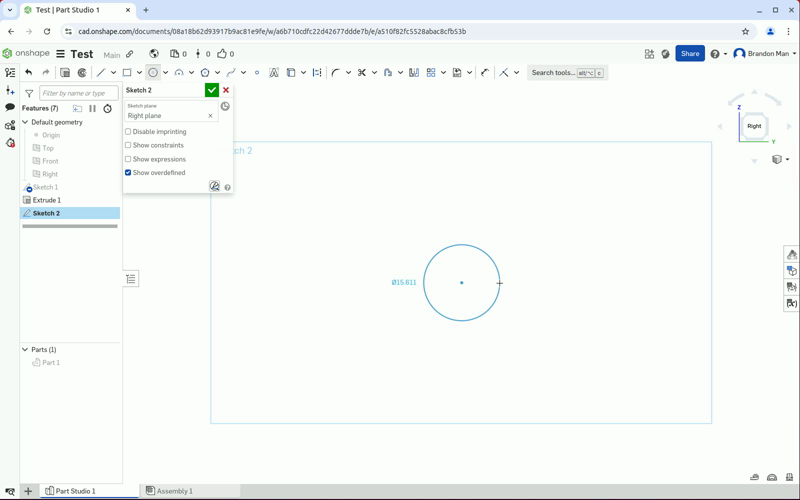
click(499, 282)
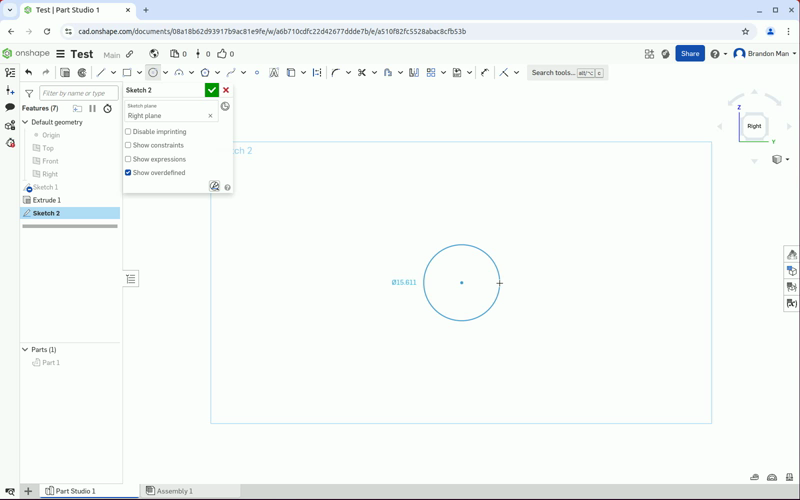
key(esc)
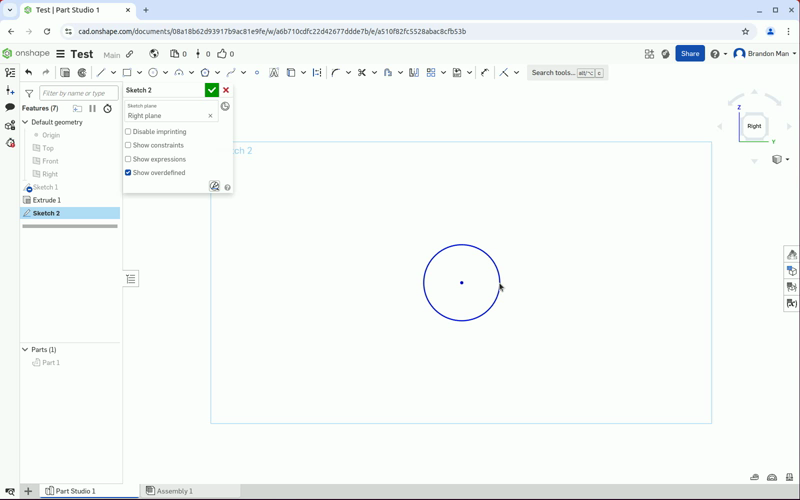
key(c)
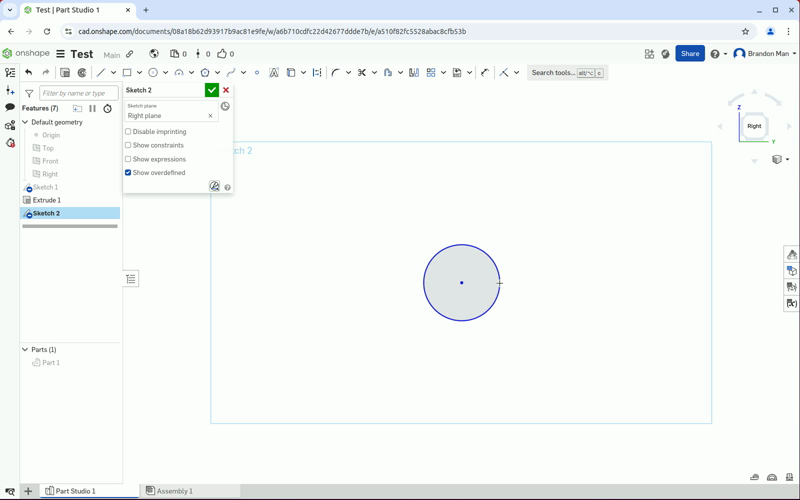
key_down(shift)
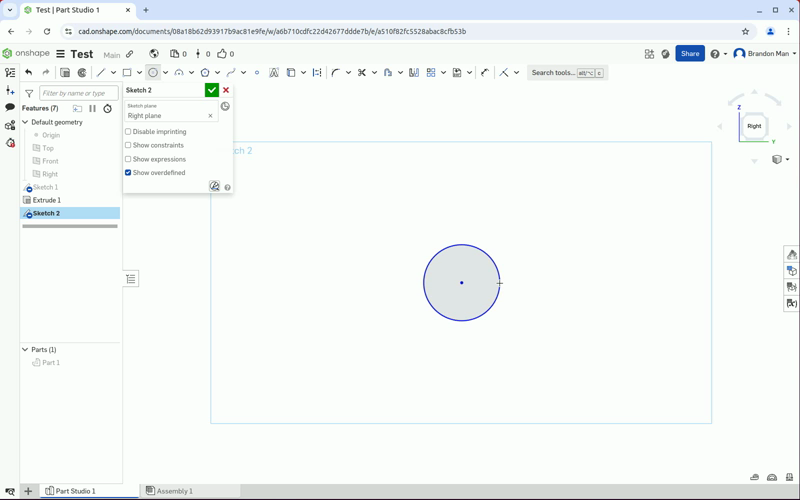
mouse_move(461, 282)
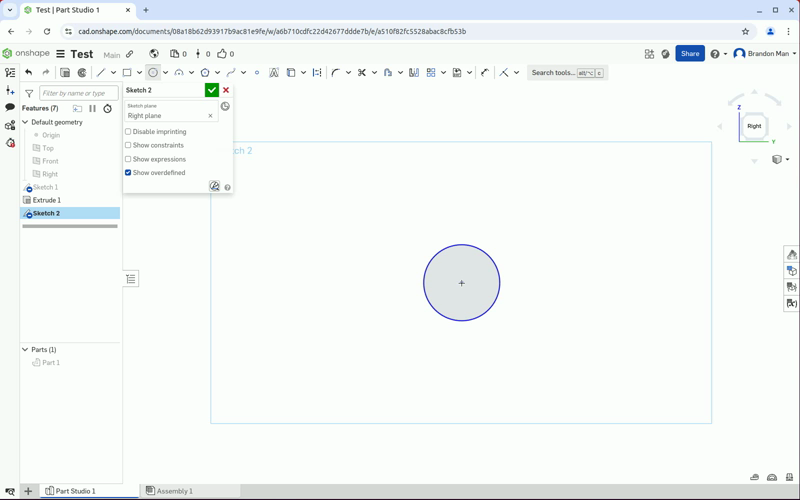
click(461, 282)
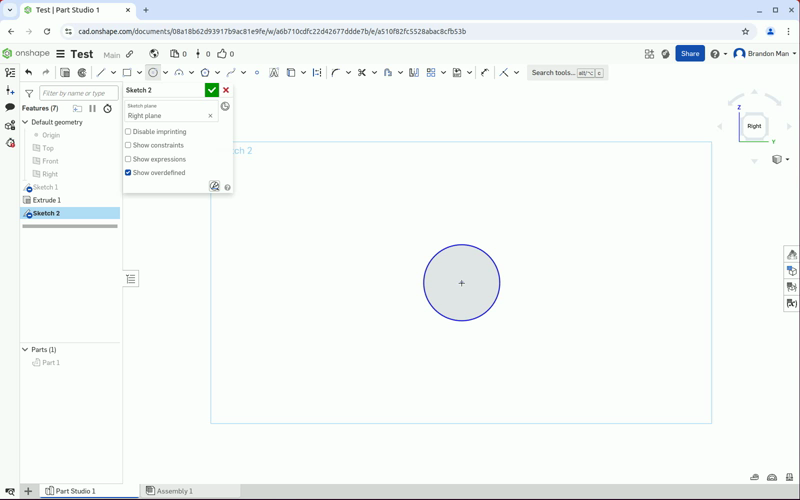
key_up(shift)
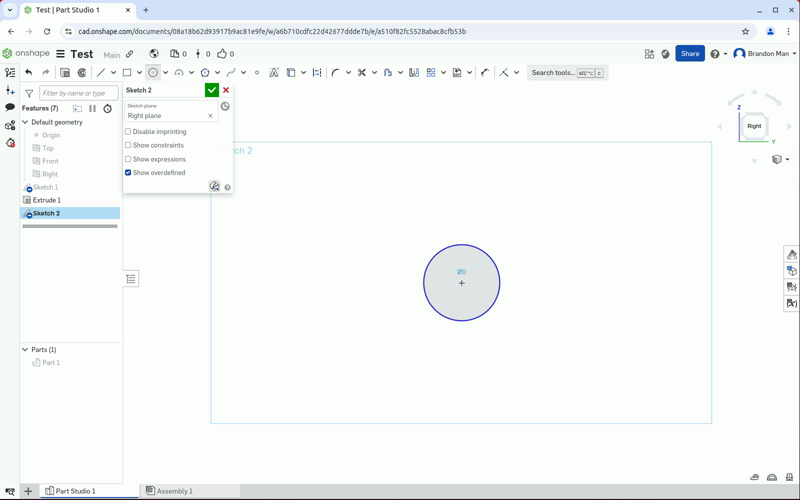
mouse_move(496, 282)
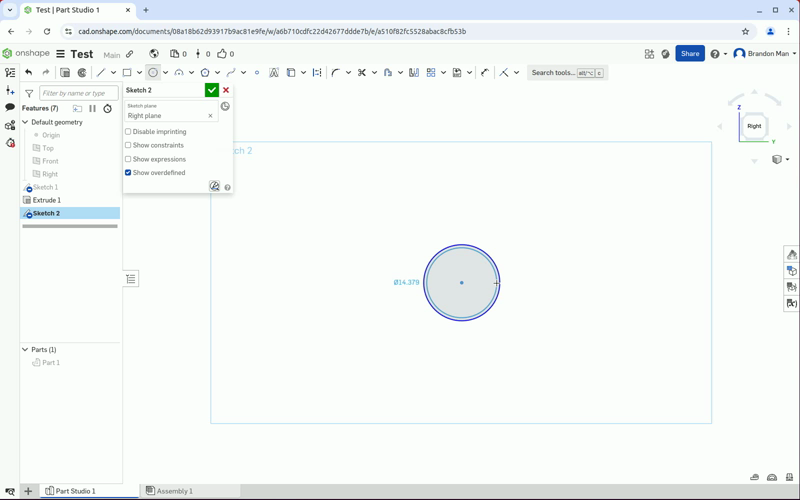
scroll(6)
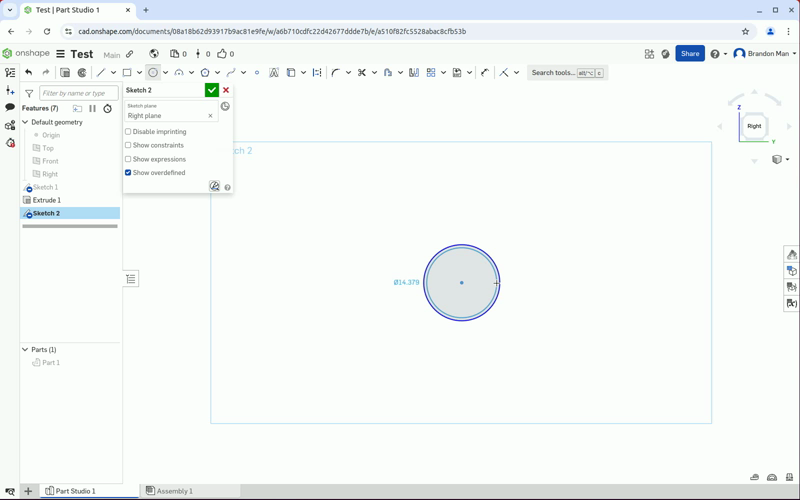
scroll(6)
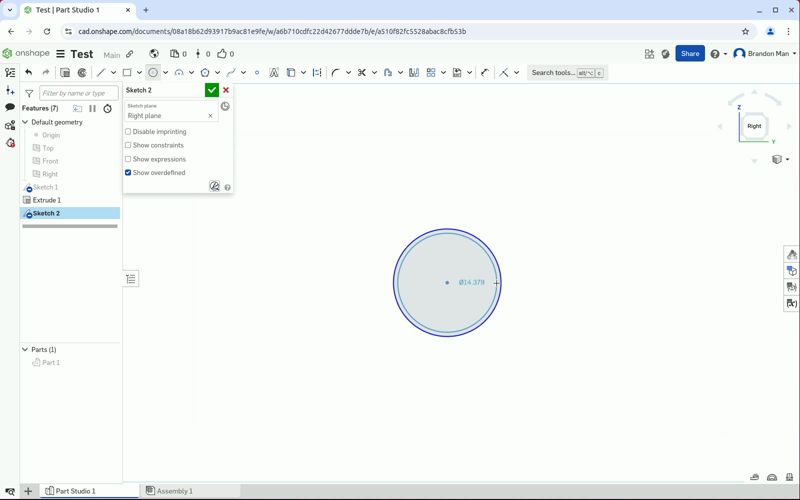
scroll(6)
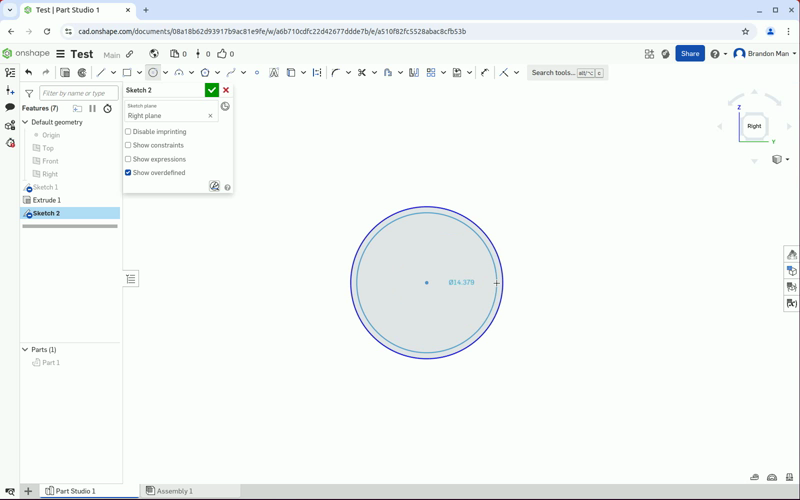
scroll(6)
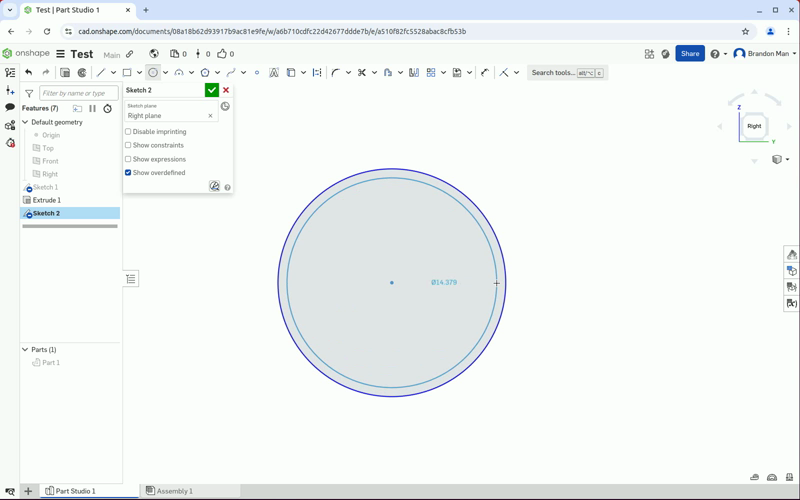
scroll(6)
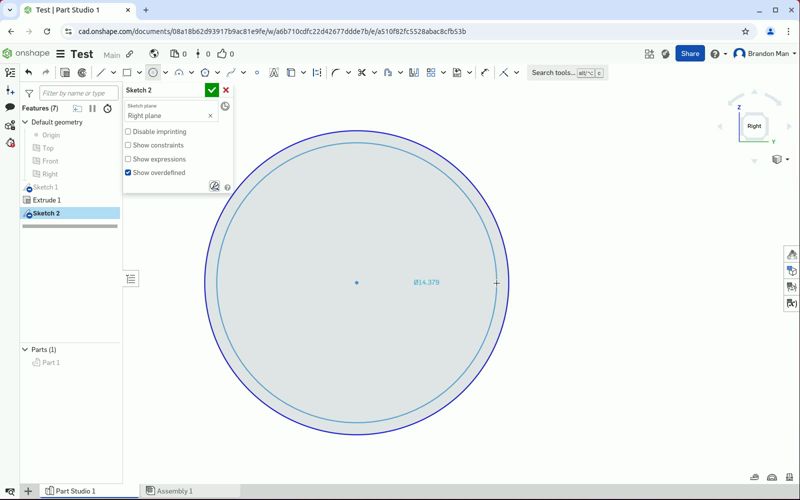
scroll(6)
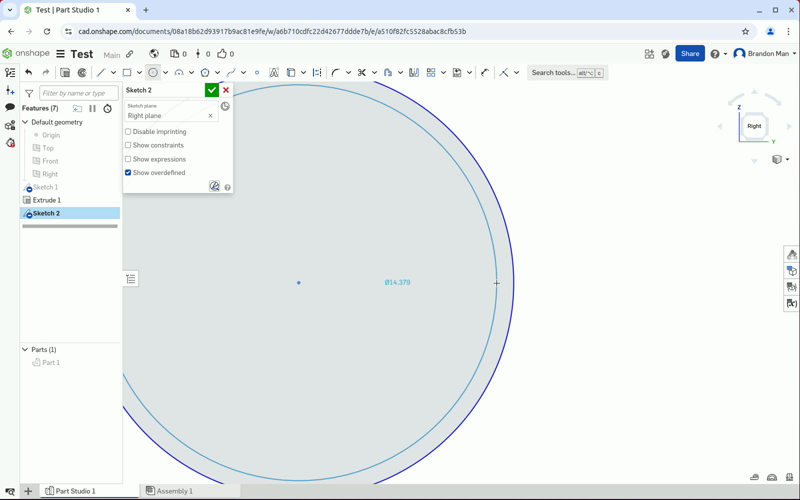
scroll(6)
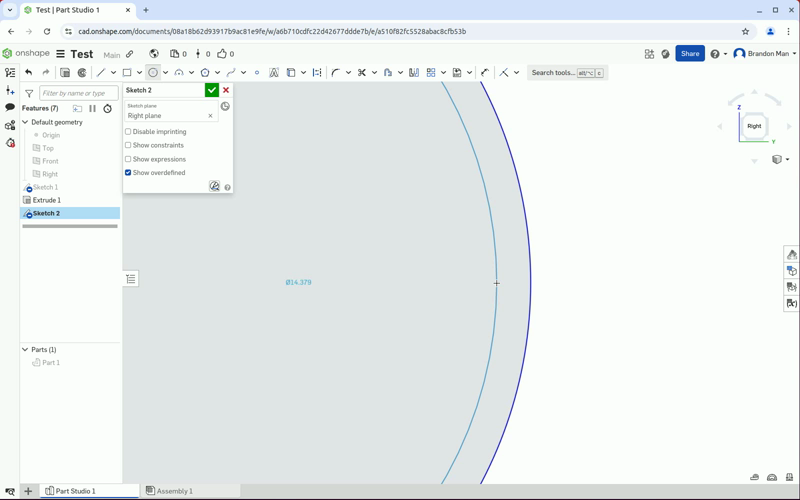
click(496, 282)
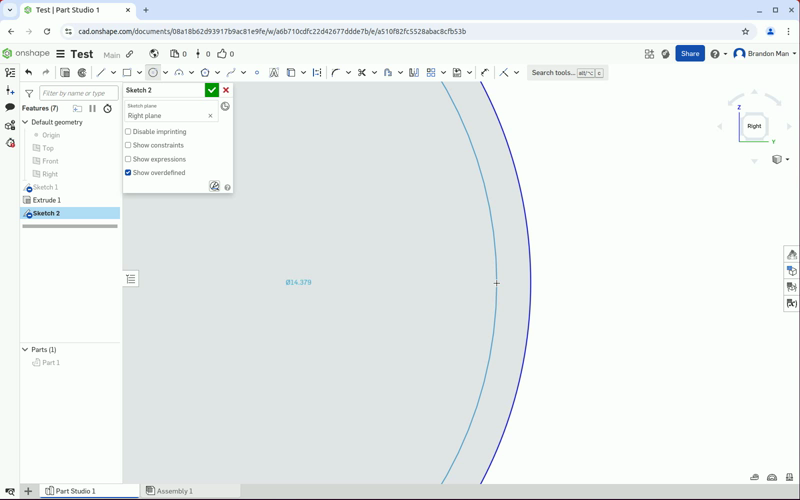
scroll(-6)
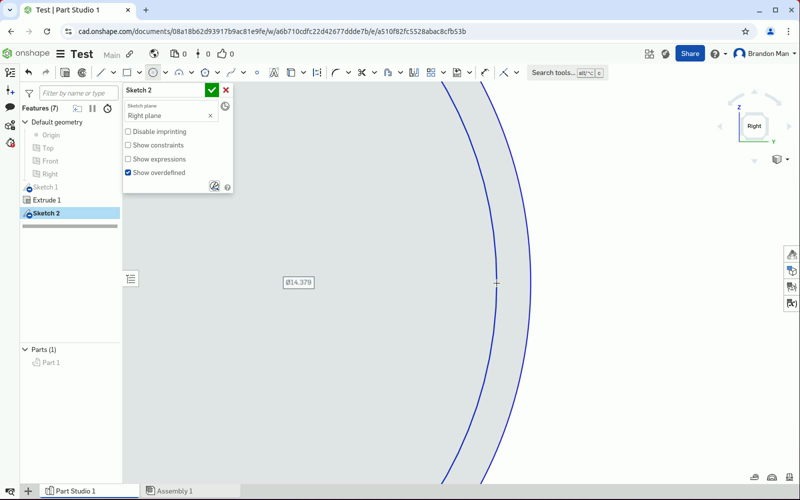
scroll(-6)
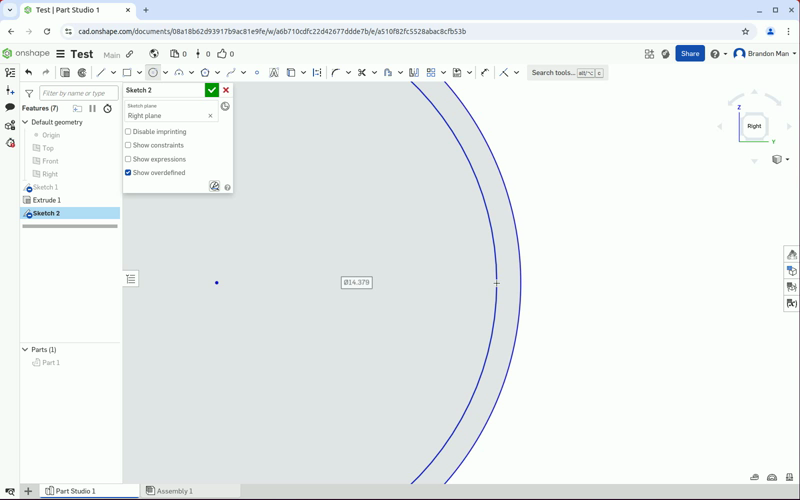
scroll(-6)
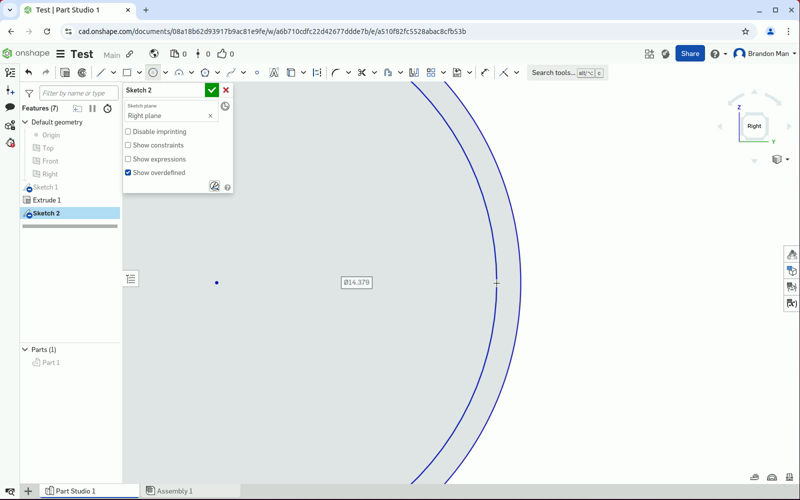
scroll(-6)
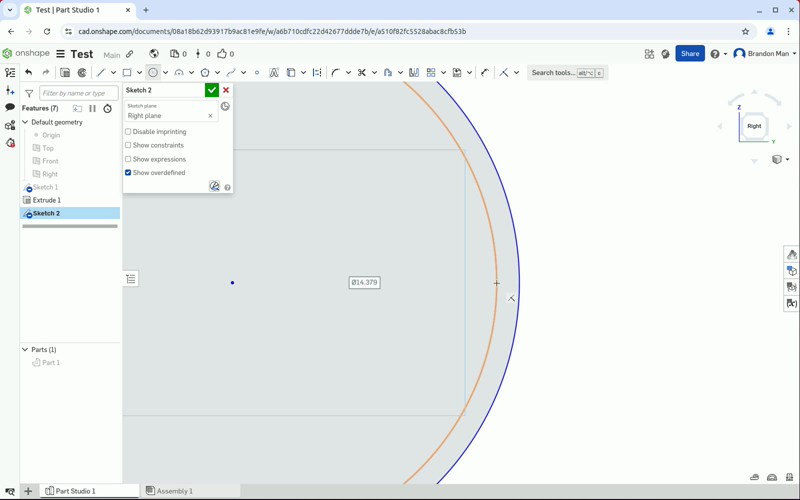
scroll(-6)
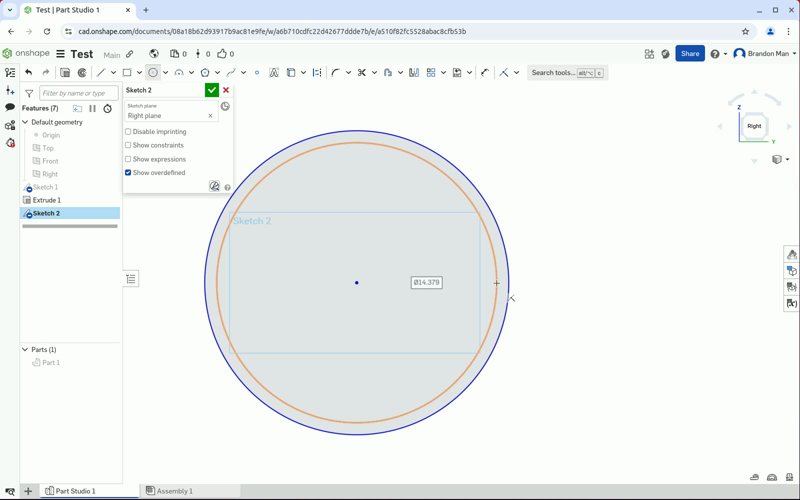
scroll(-6)
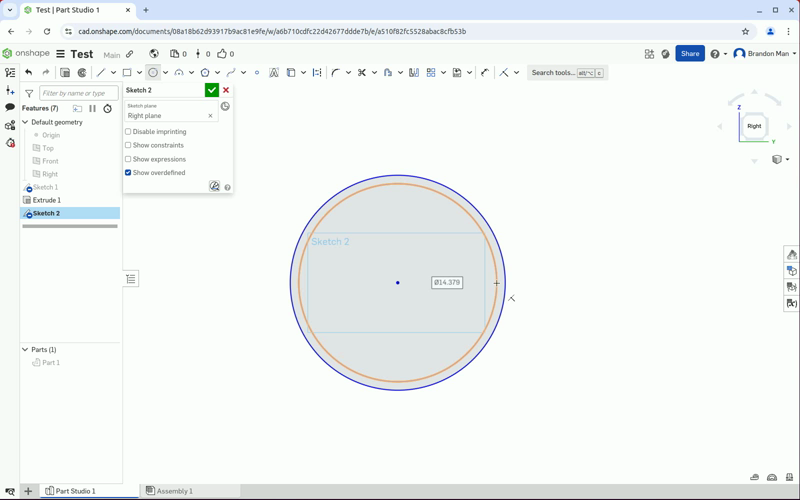
scroll(-6)
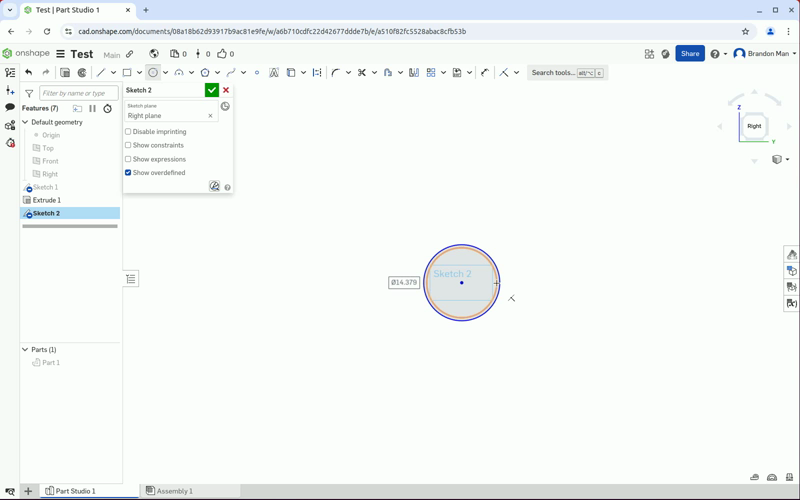
key(esc)
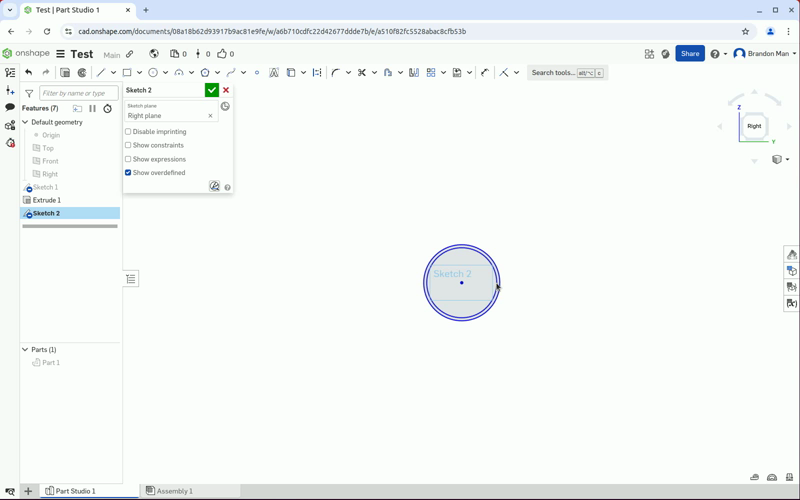
mouse_move(470, 248)
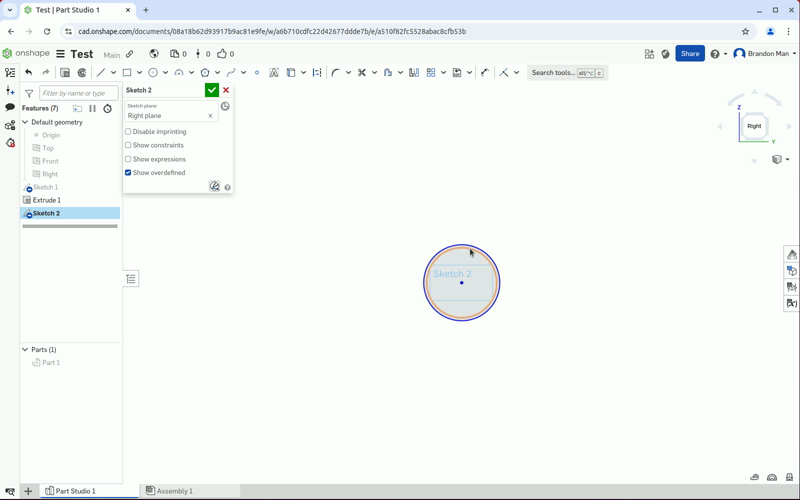
scroll(6)
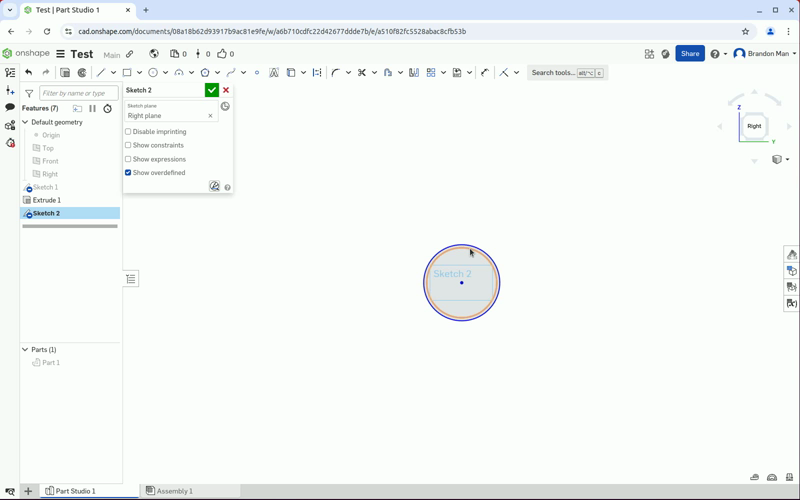
scroll(6)
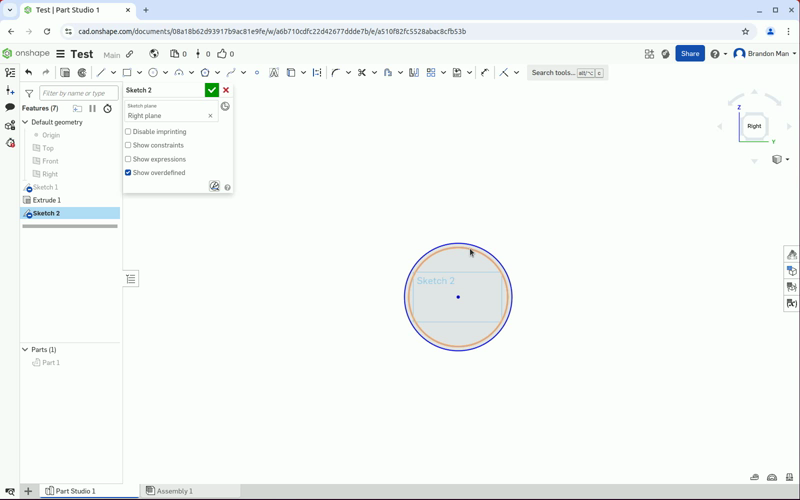
scroll(6)
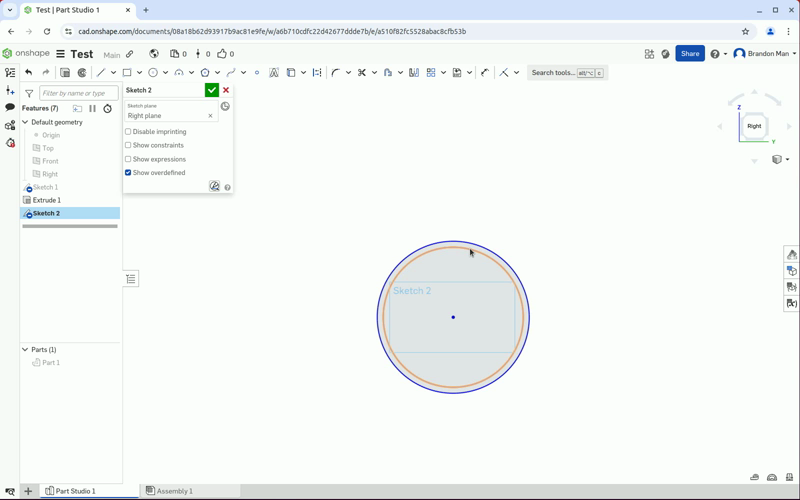
scroll(6)
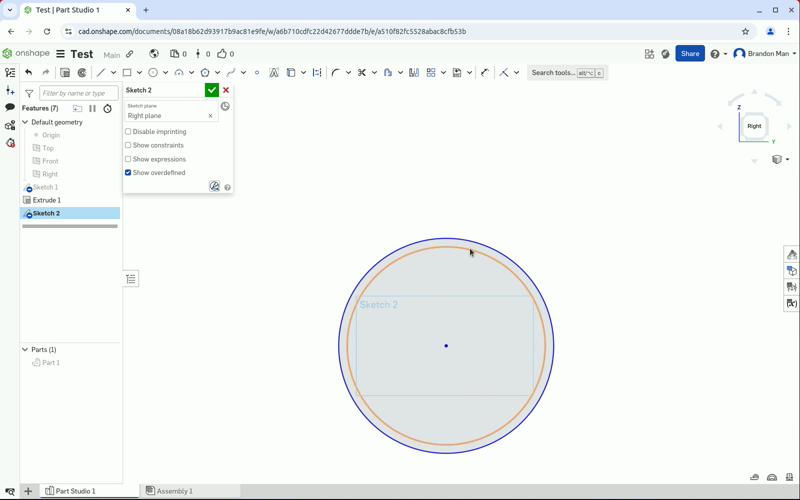
scroll(6)
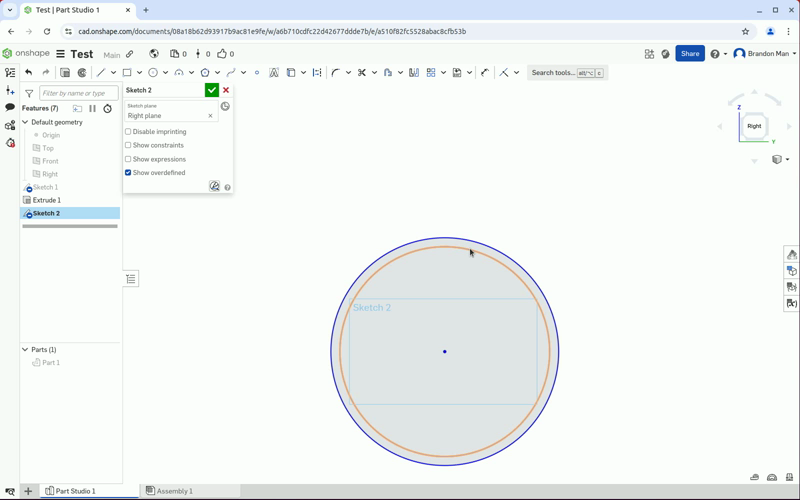
scroll(6)
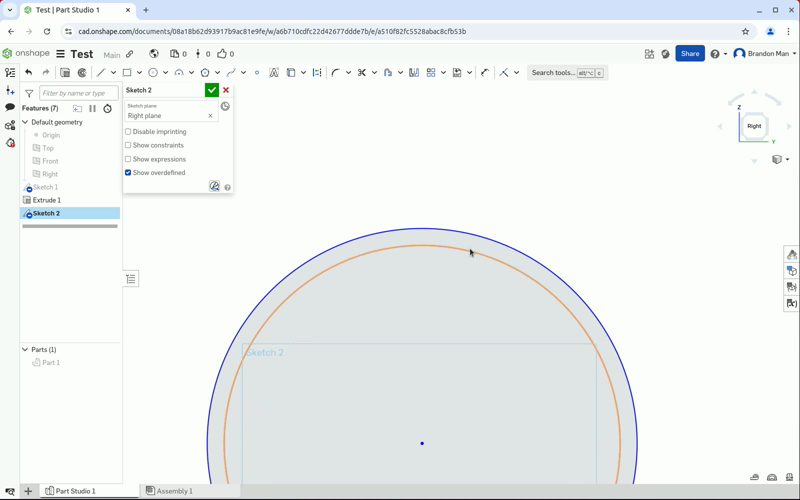
scroll(6)
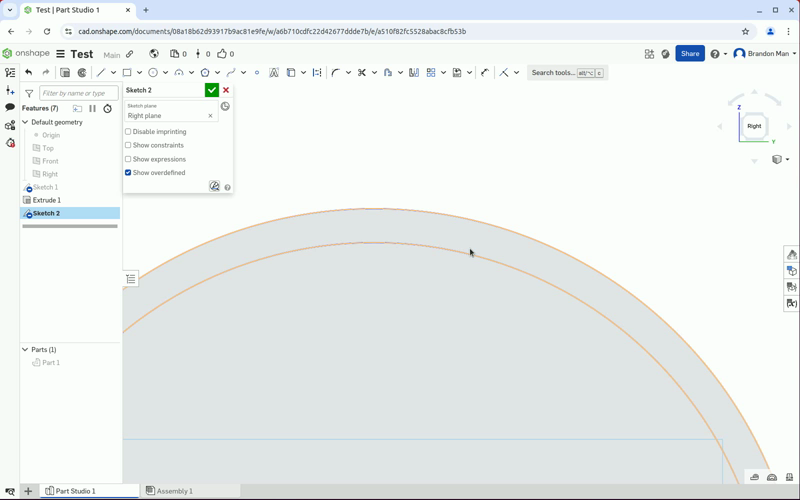
click(470, 248)
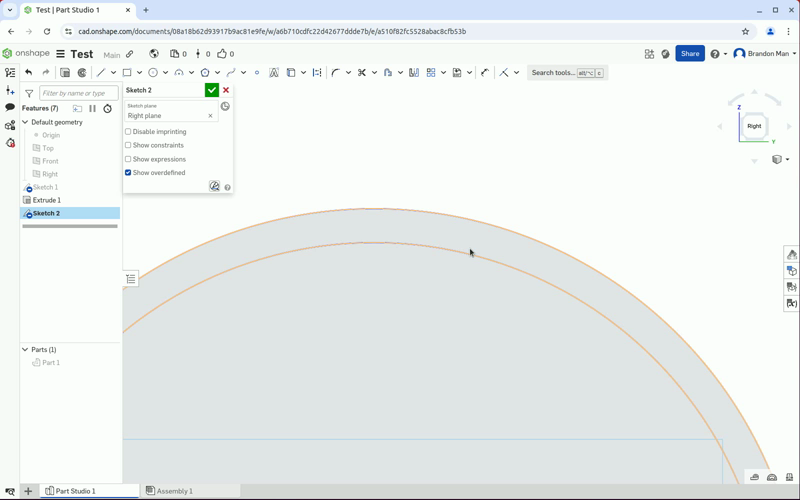
scroll(-6)
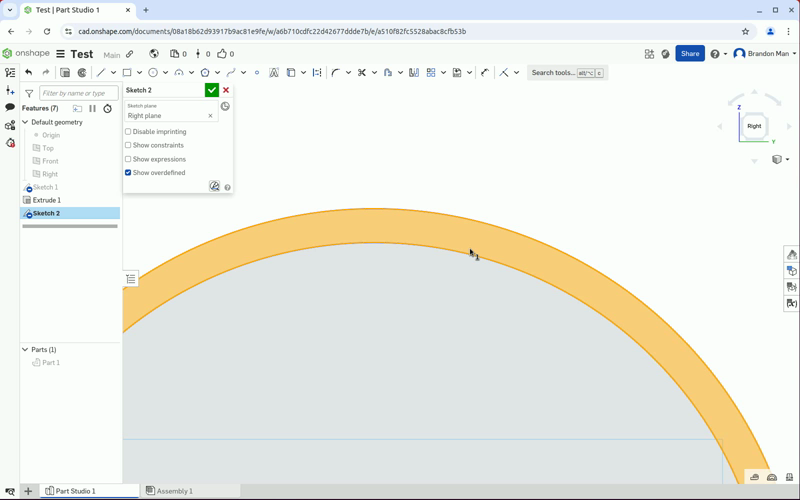
scroll(-6)
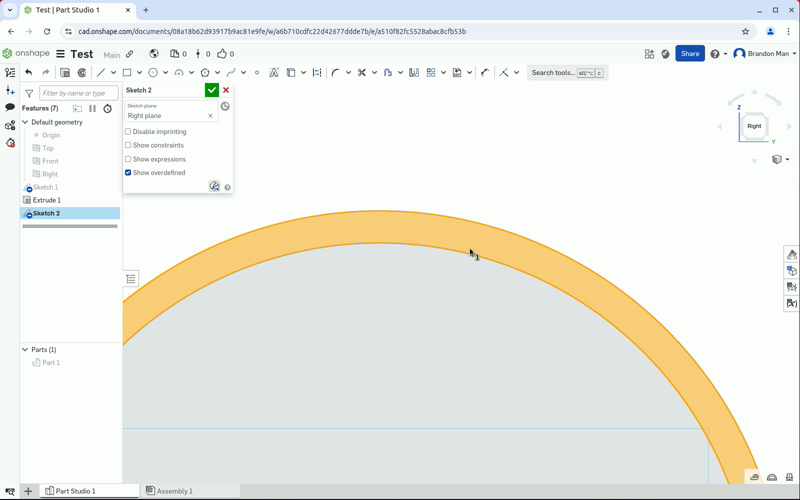
scroll(-6)
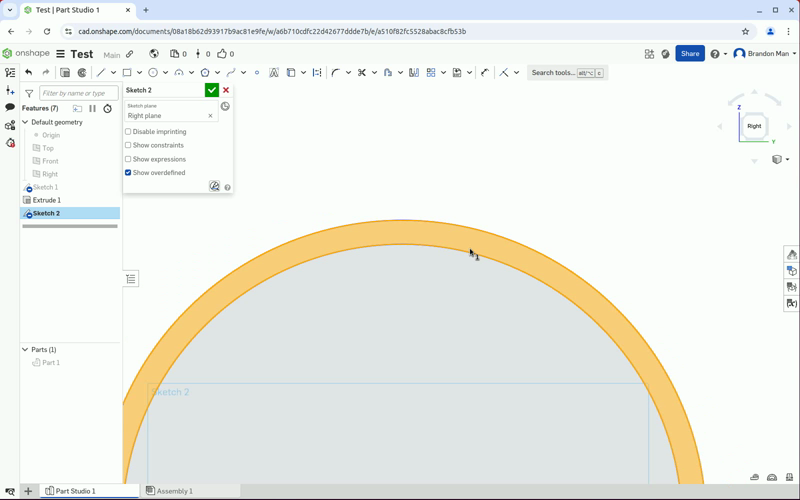
scroll(-6)
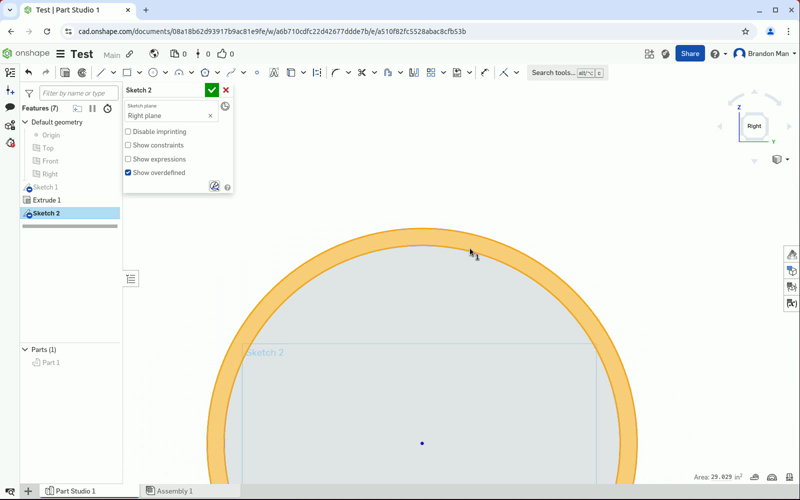
scroll(-6)
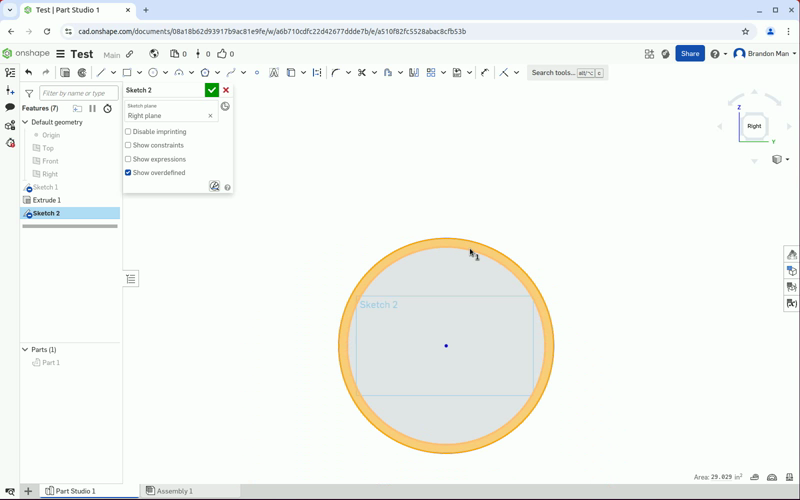
scroll(-6)
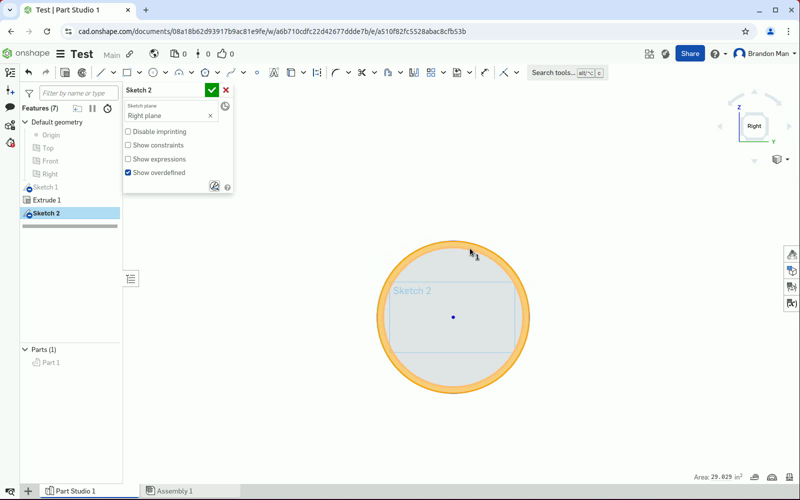
scroll(-6)
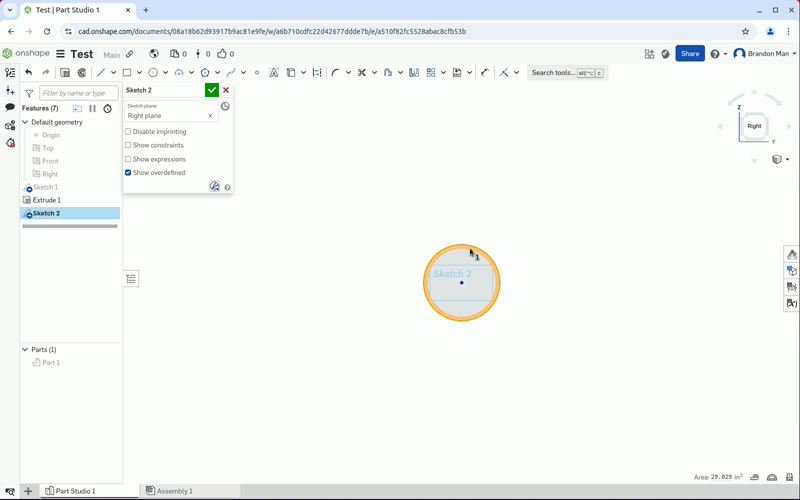
mouse_move(73, 352)
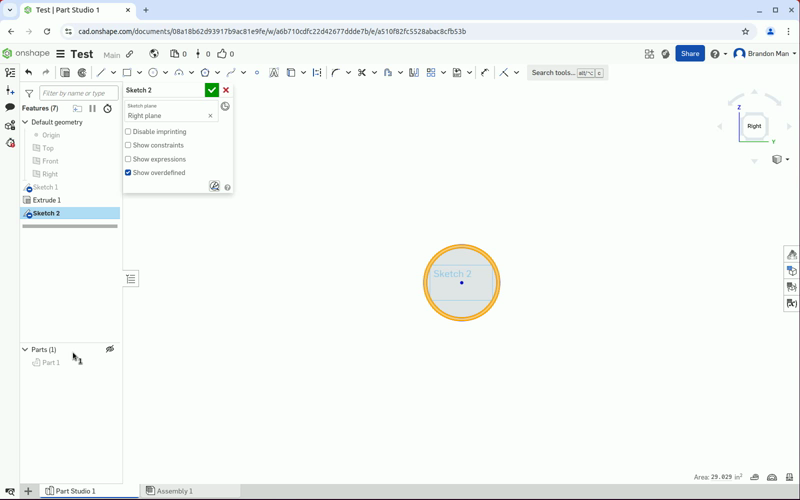
key(shift+y)
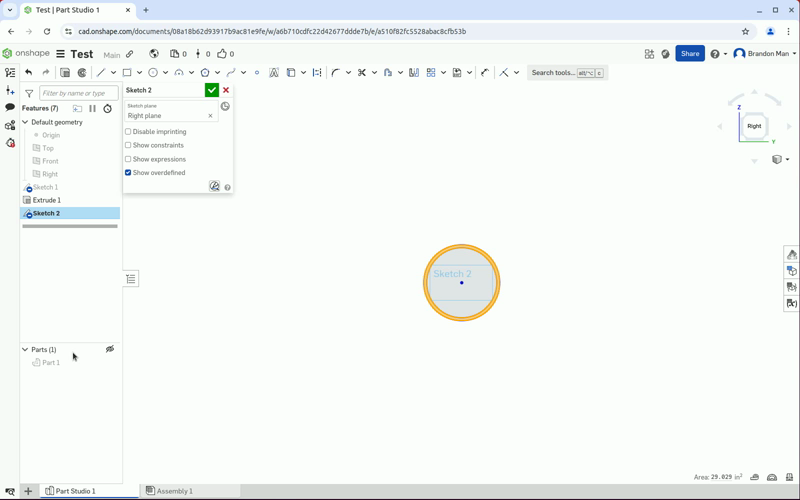
key(shift+e)
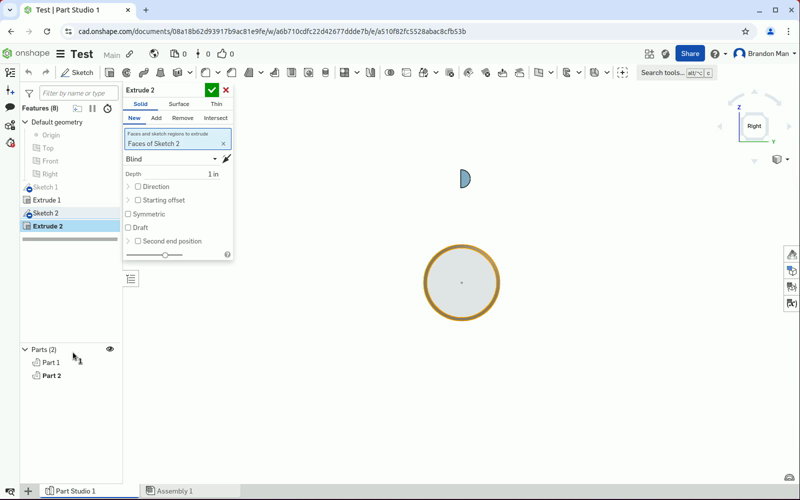
mouse_move(143, 106)
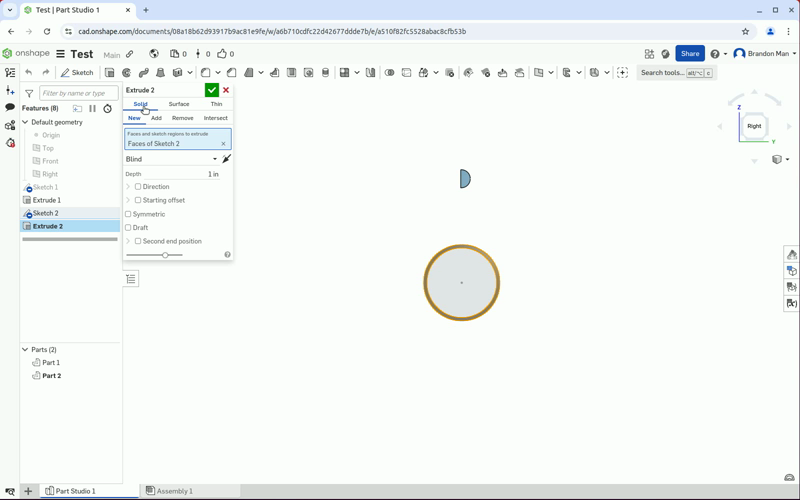
click(143, 106)
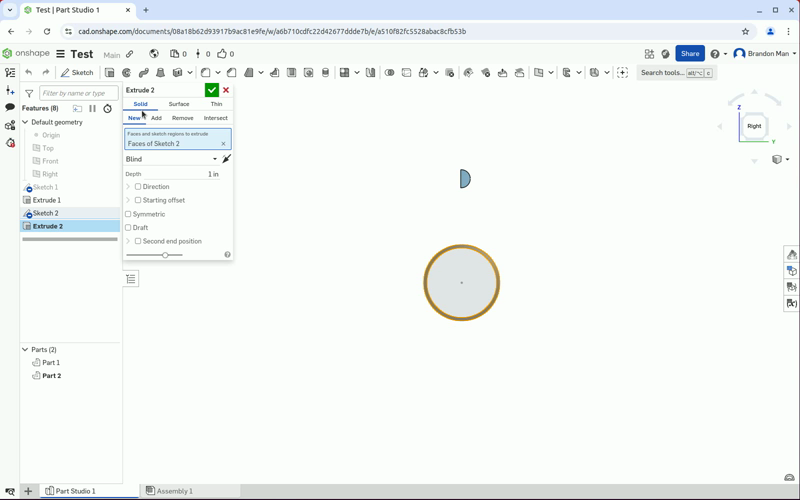
mouse_move(137, 120)
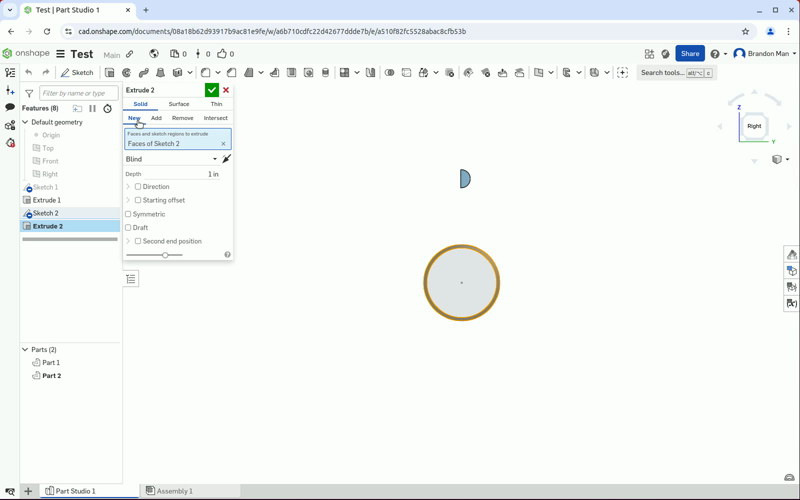
click(137, 120)
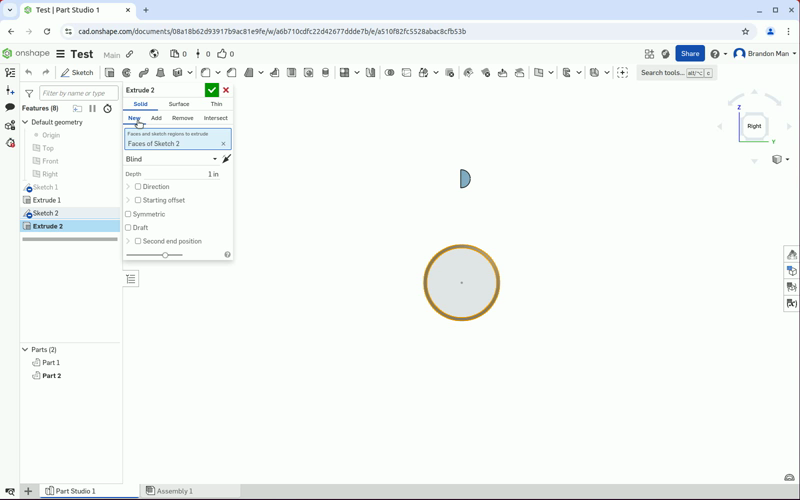
key(tab, 4)
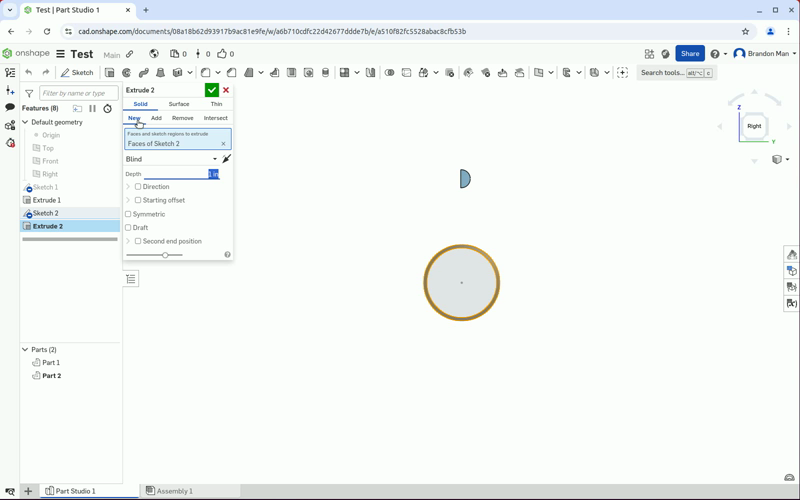
text(-5.777)
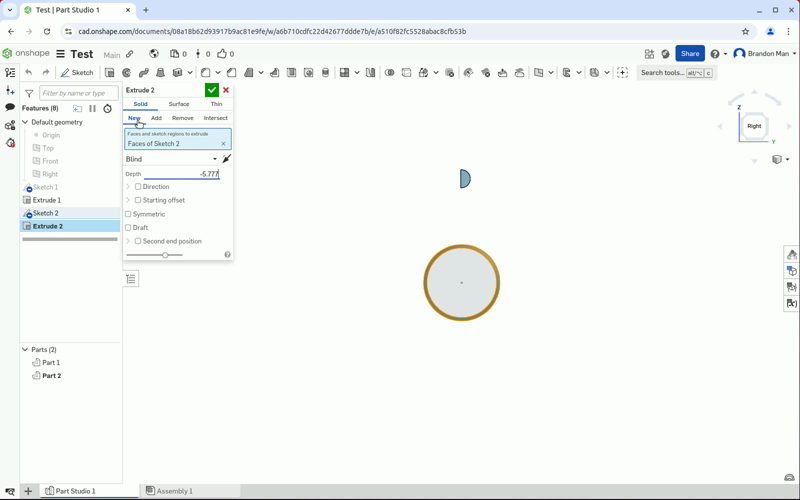
key(enter)
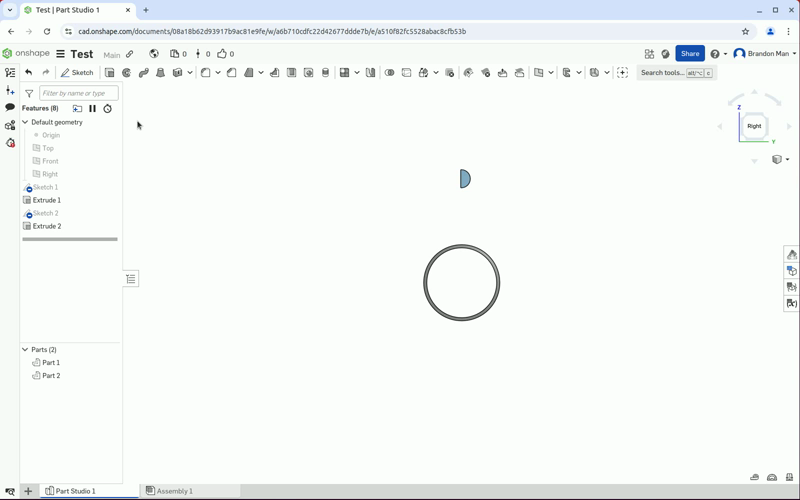
key(shift+h)
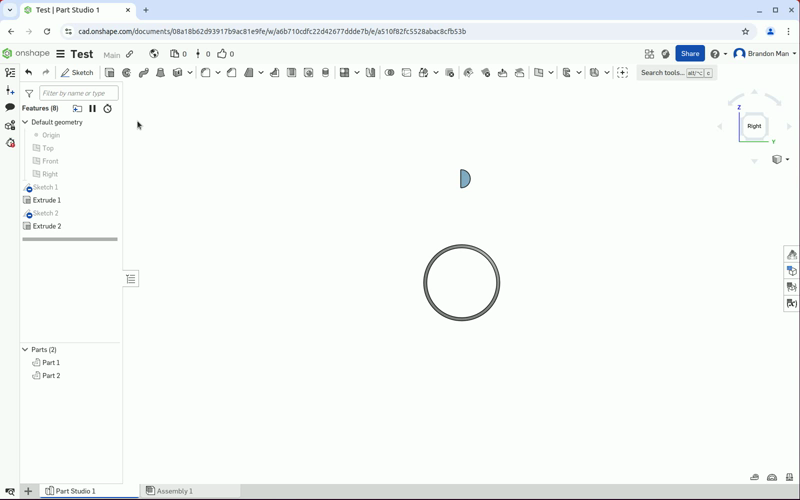
key(shift+h)
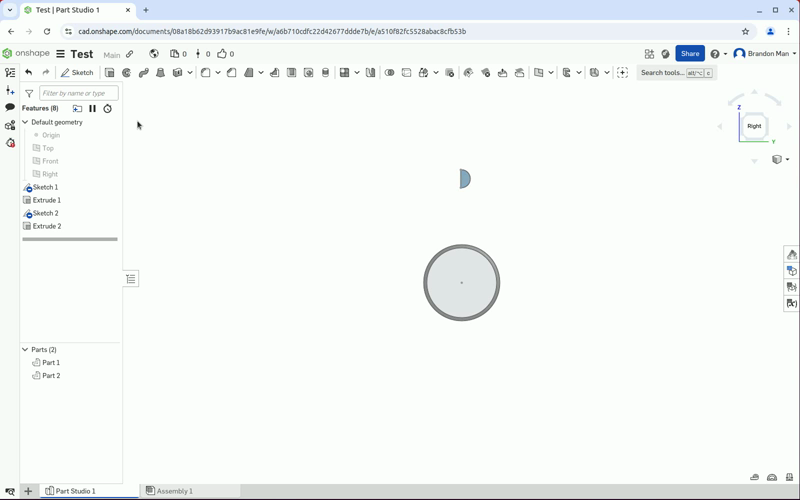
key(shift+7)
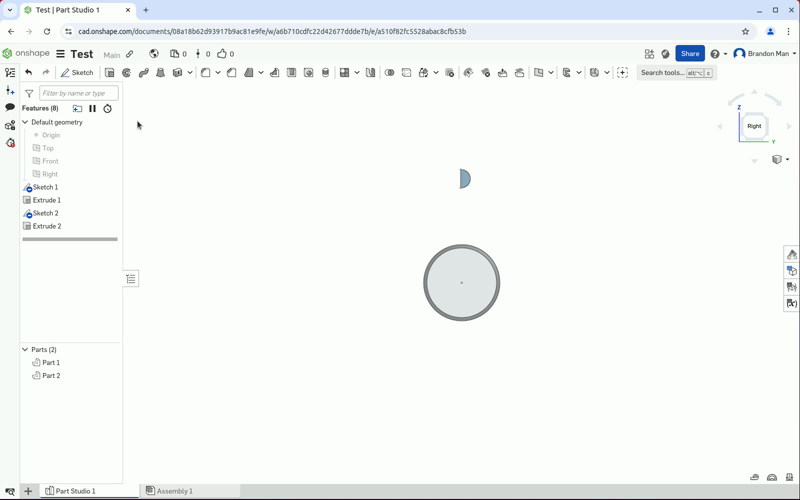
key(right, 2)
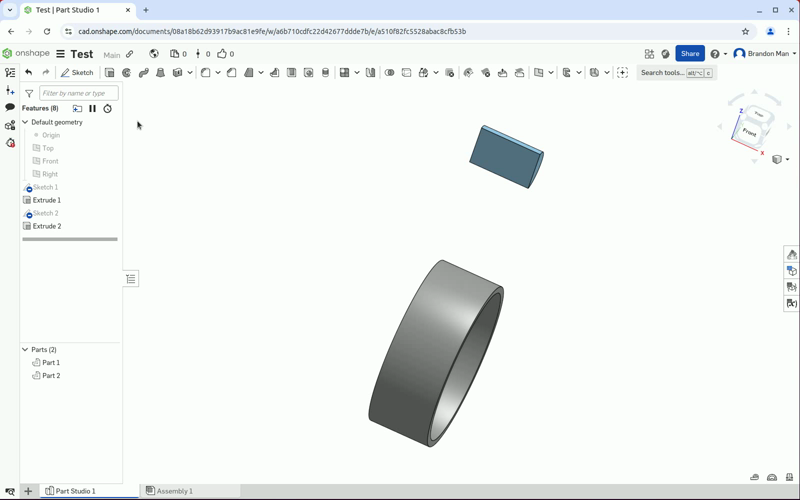
key(down, 2)
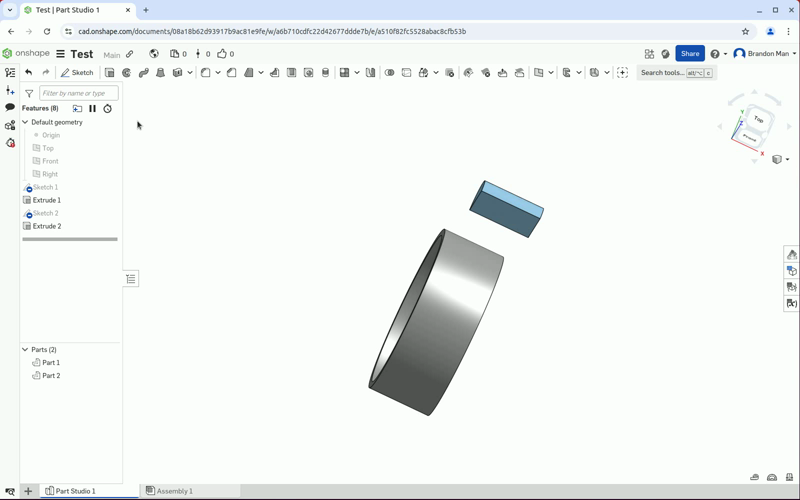
key(up, 2)
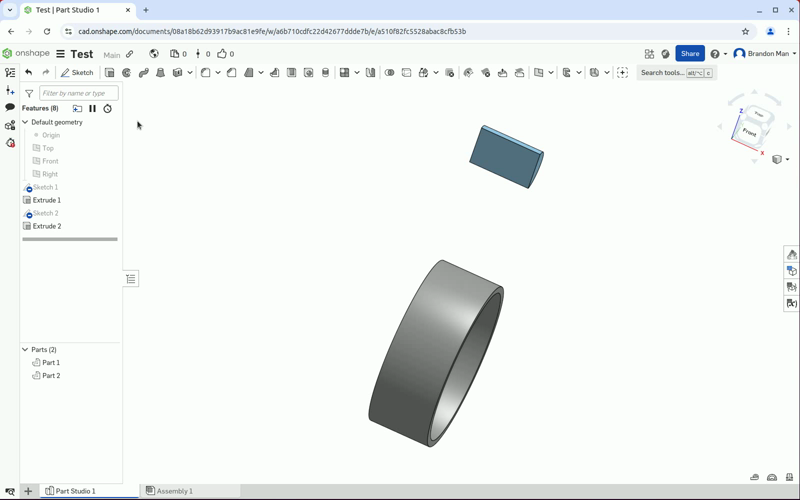
key(left, 2)
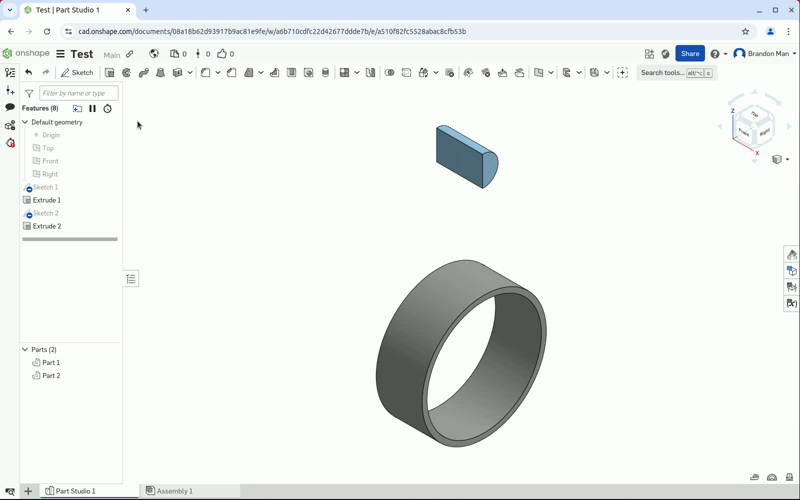
mouse_move(73, 189)
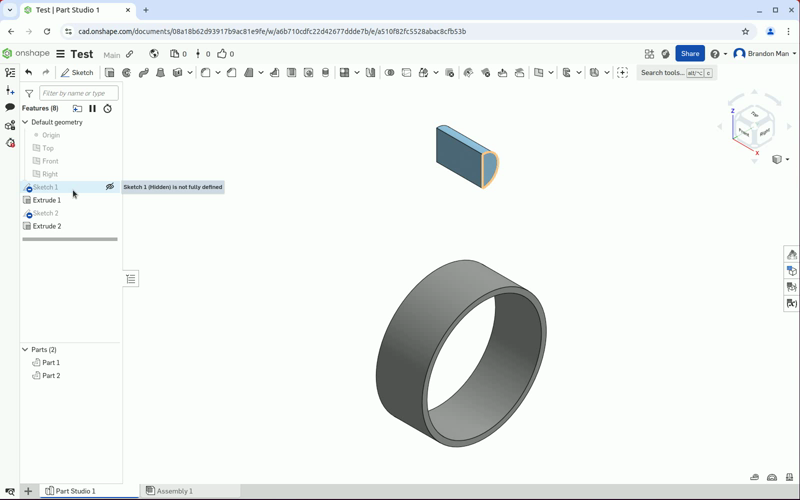
click(73, 189)